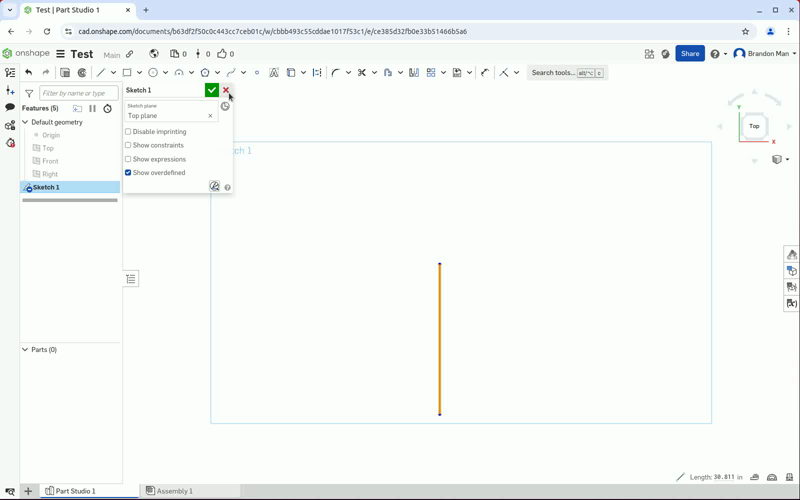
key(shift+h)
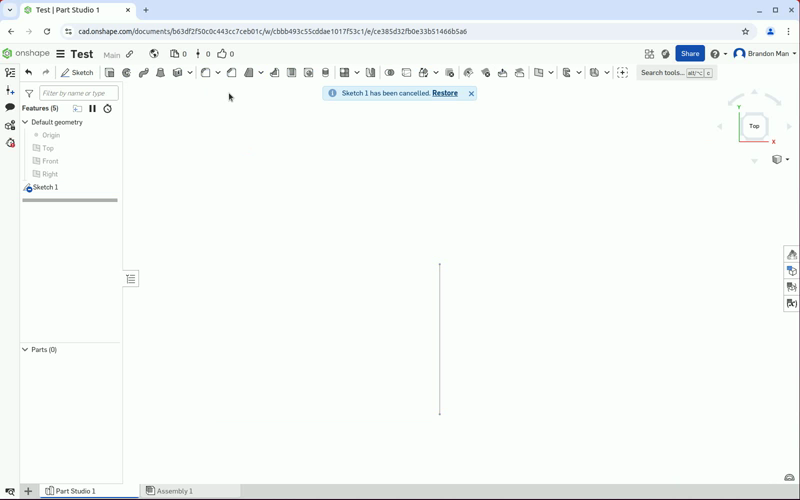
key(shift+s)
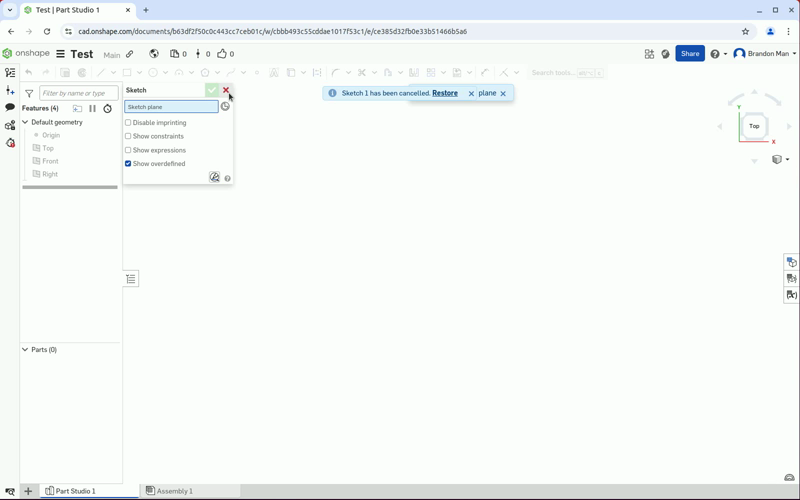
mouse_move(73, 150)
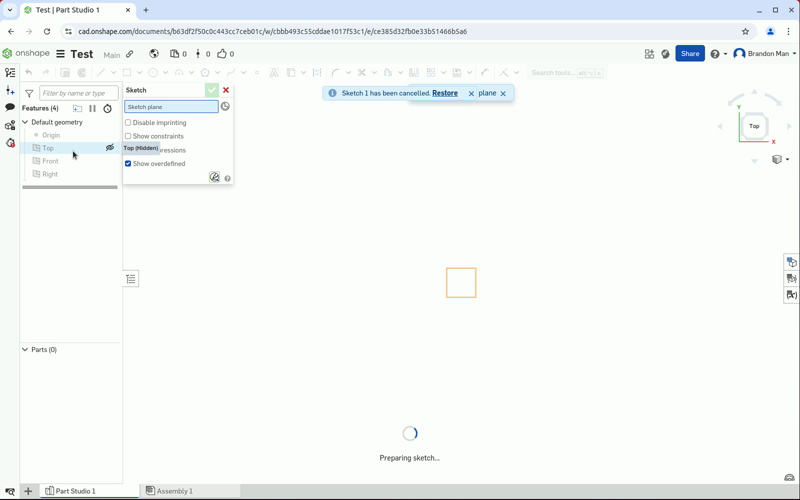
click(73, 150)
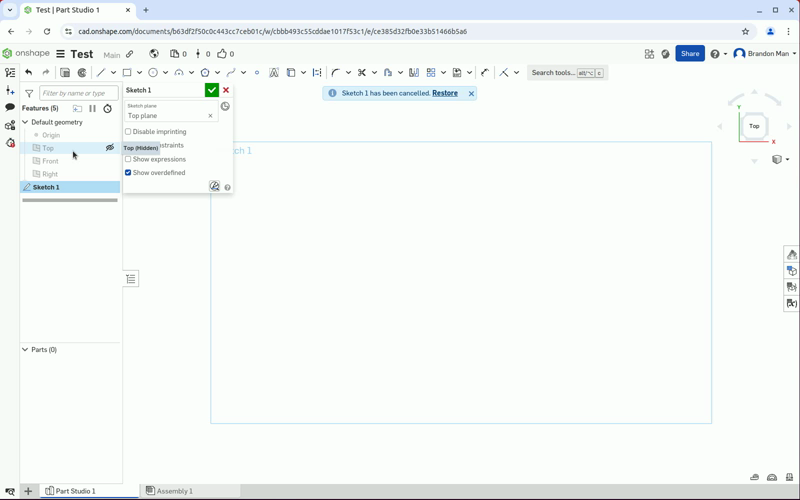
mouse_move(73, 352)
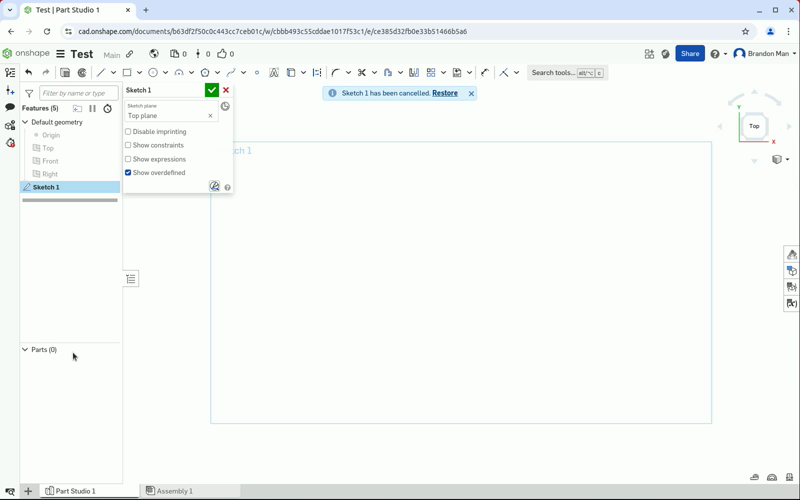
key(y)
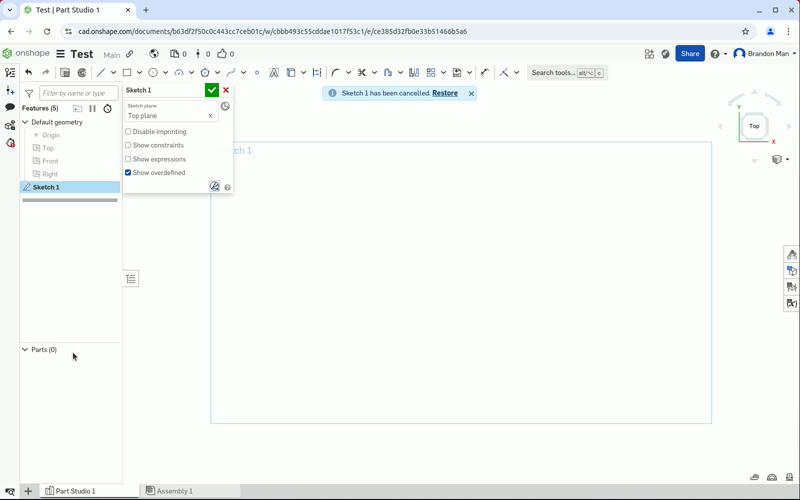
key(l)
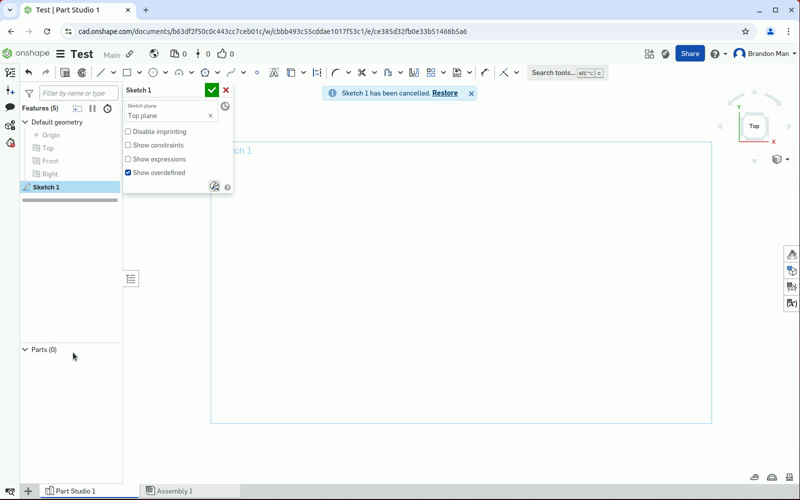
key_down(shift)
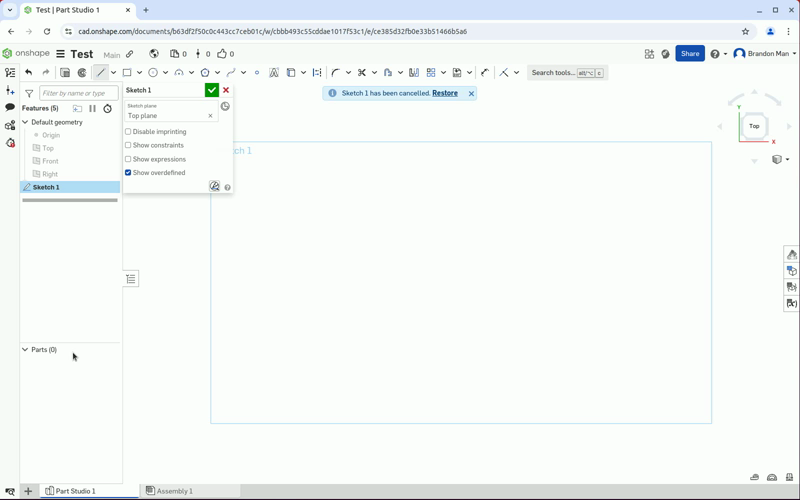
mouse_move(414, 236)
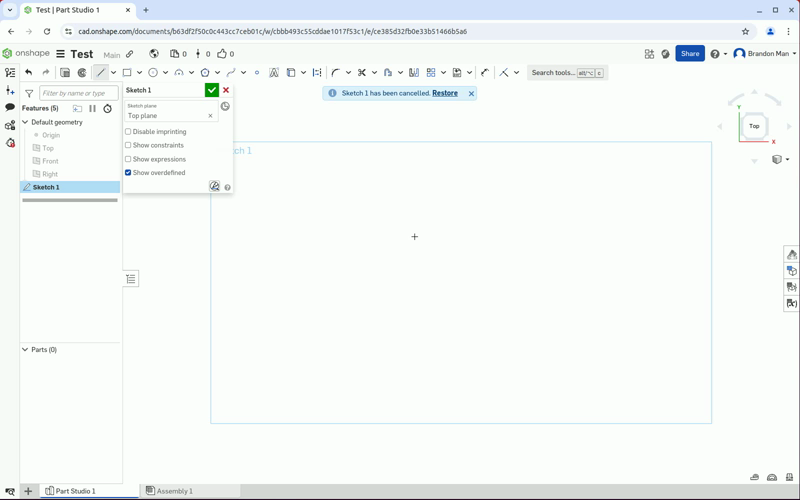
click(414, 236)
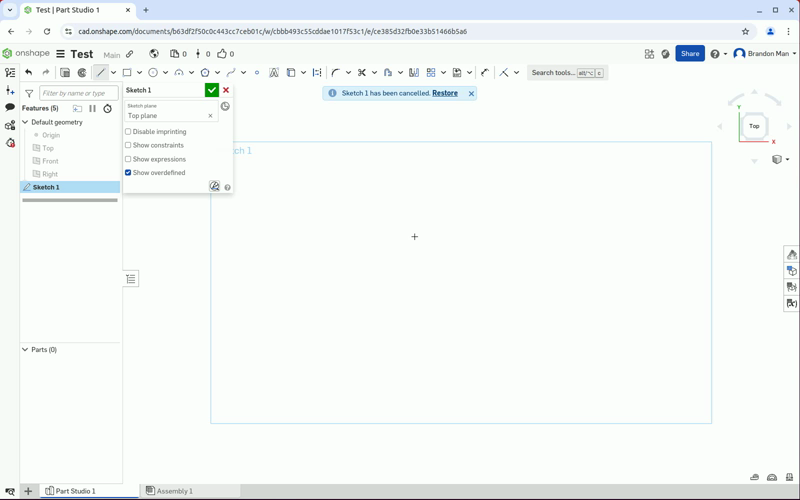
key_up(shift)
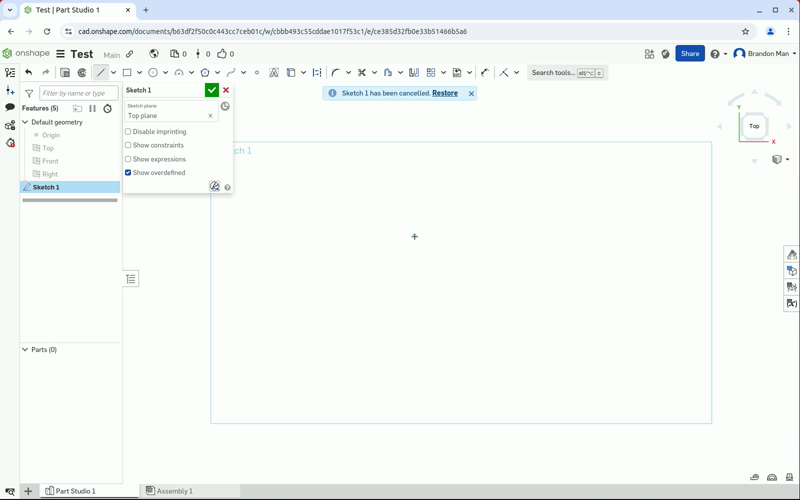
key_down(shift)
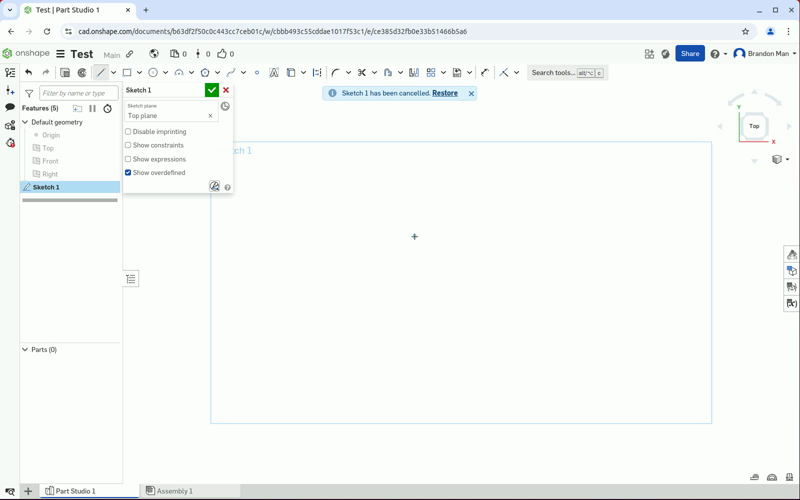
mouse_move(517, 236)
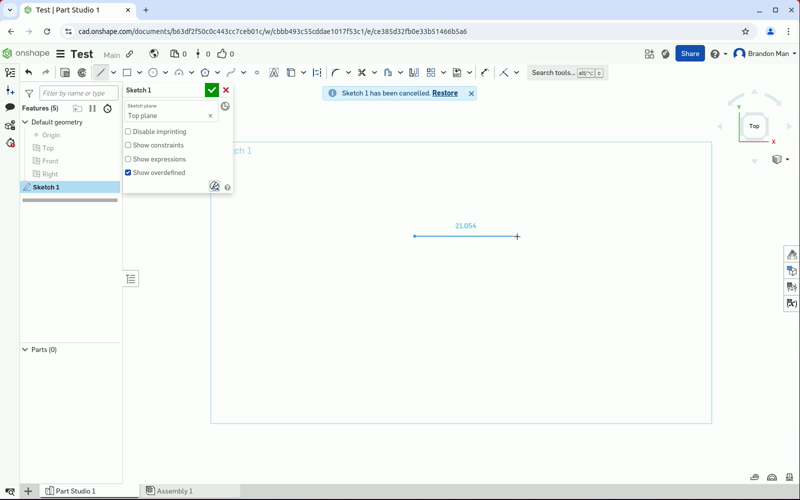
click(517, 236)
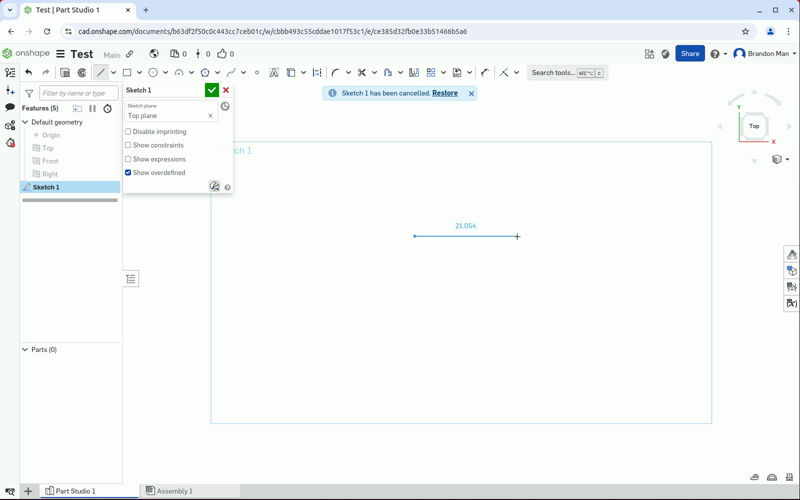
key_up(shift)
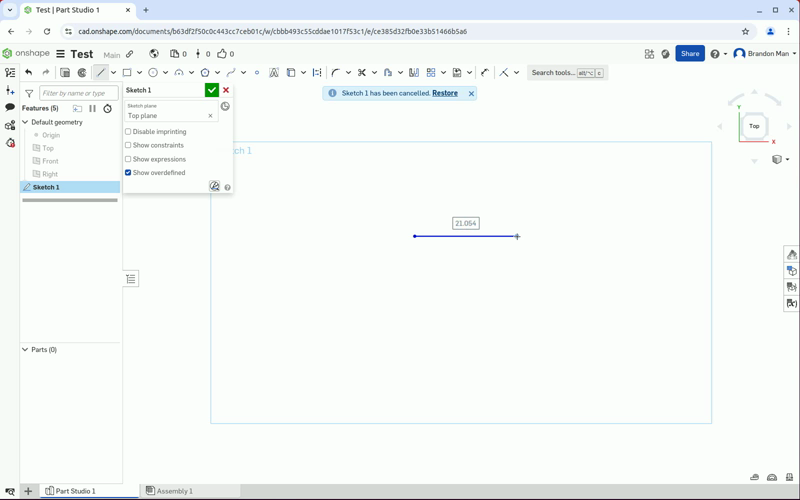
key_down(shift)
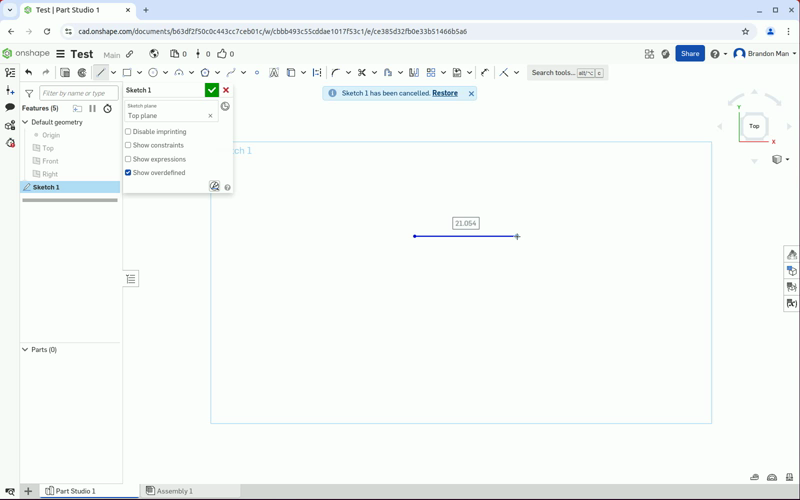
mouse_move(547, 236)
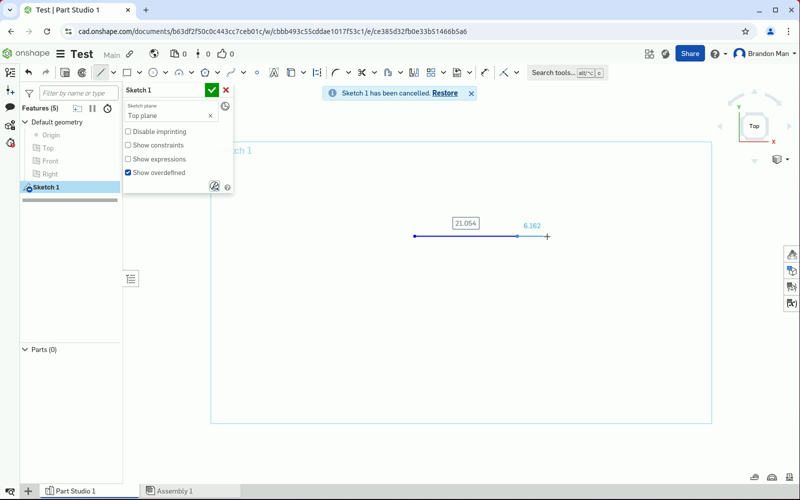
mouse_move(517, 184)
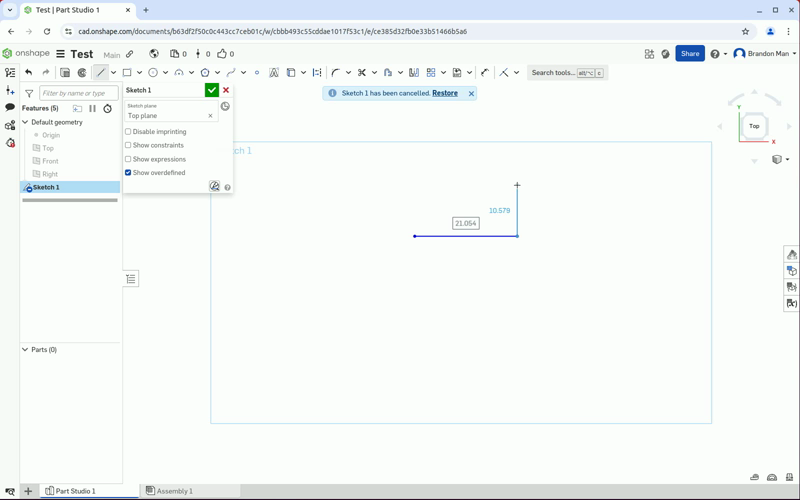
click(517, 184)
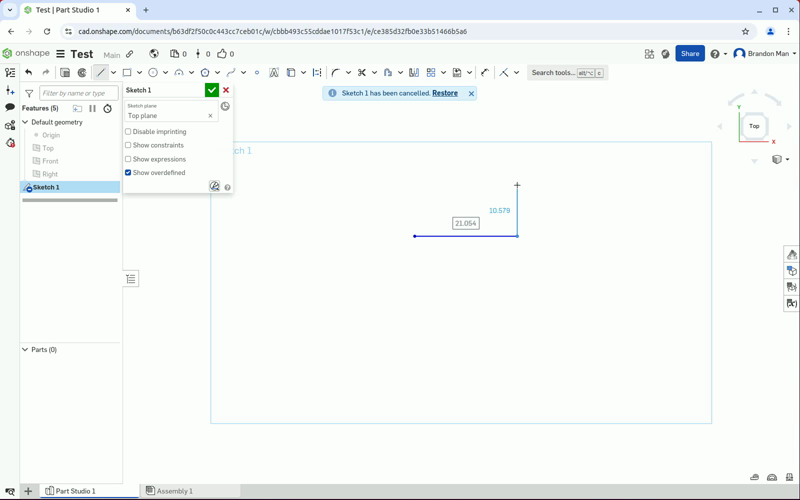
key_up(shift)
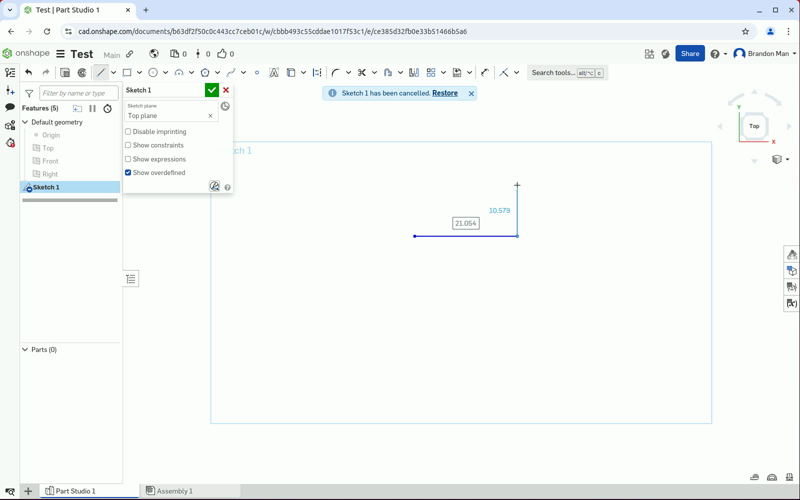
key_down(shift)
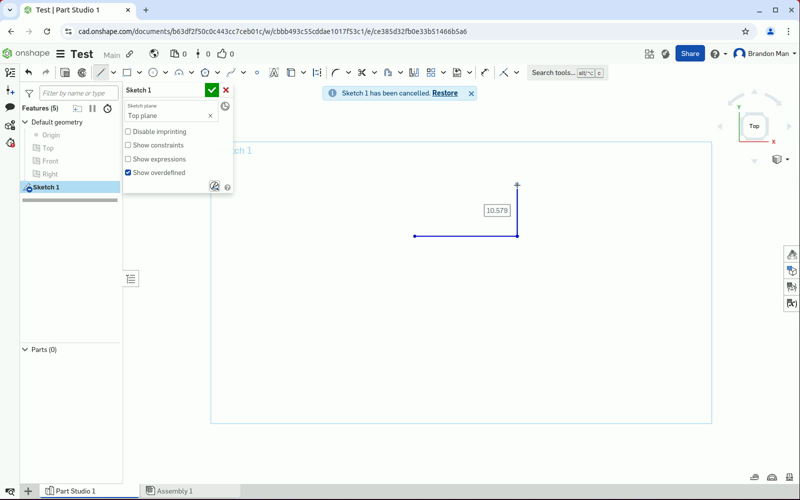
mouse_move(414, 184)
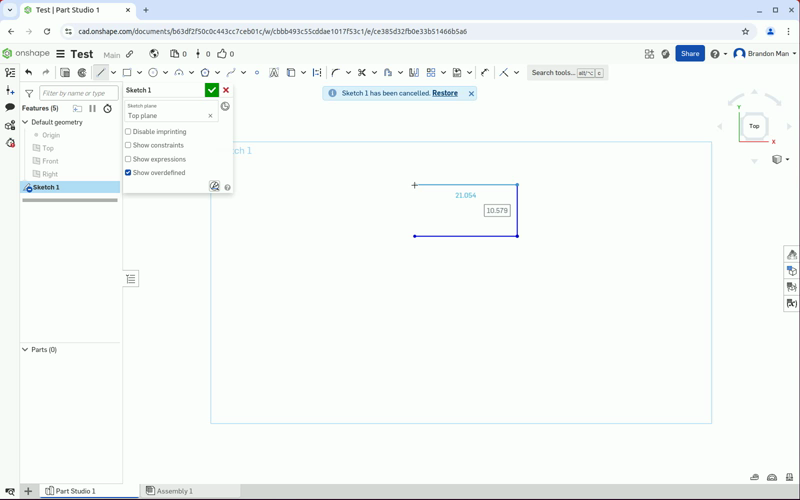
click(414, 184)
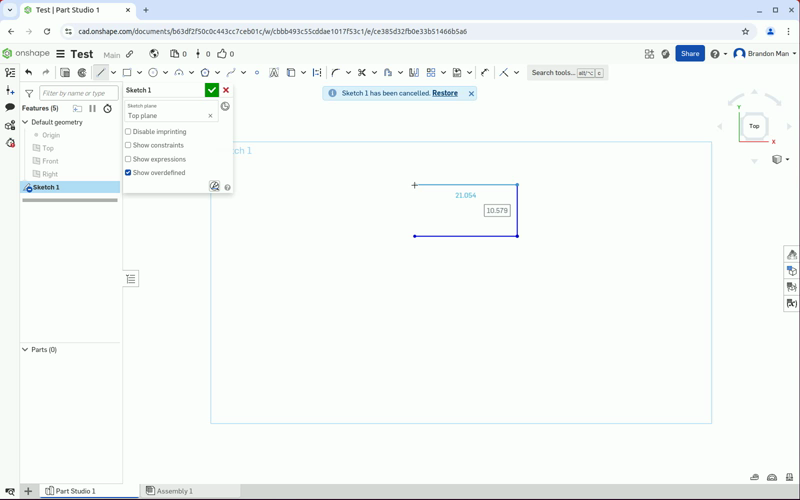
key_up(shift)
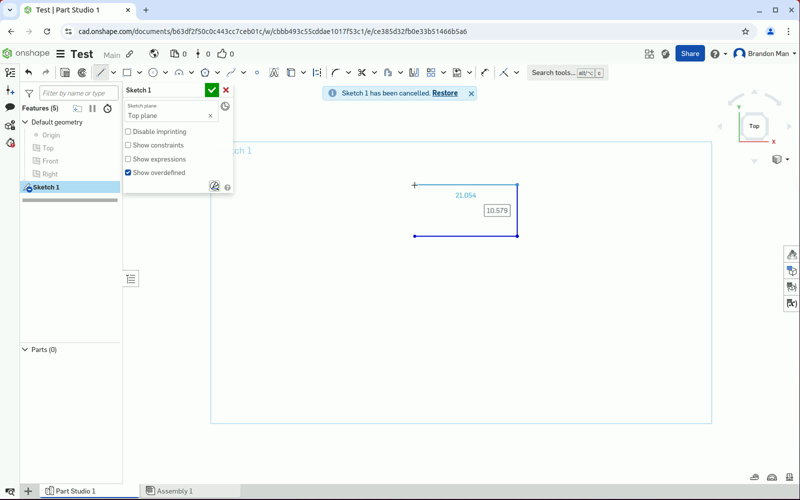
mouse_move(444, 184)
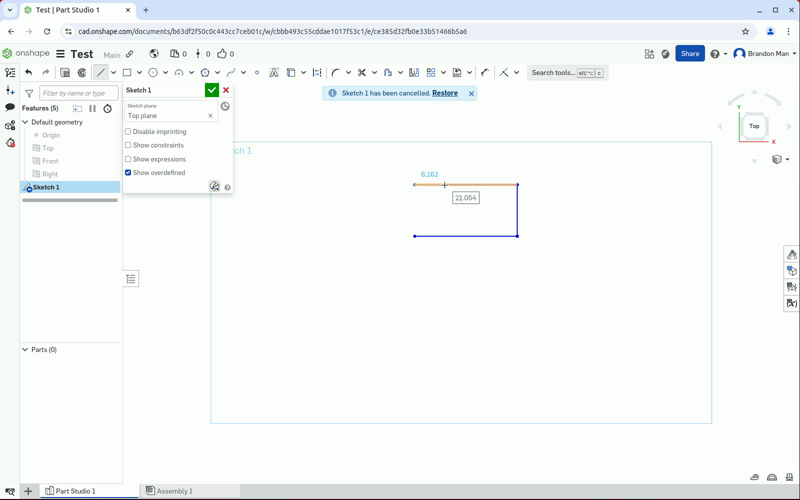
key_down(shift)
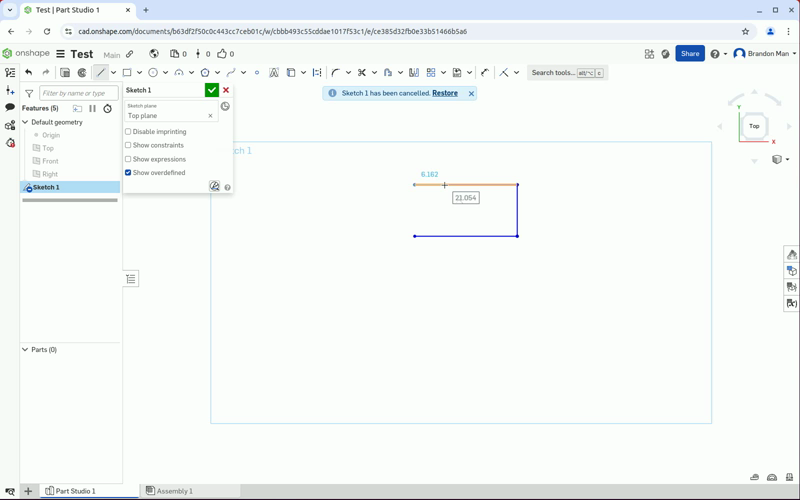
mouse_move(414, 236)
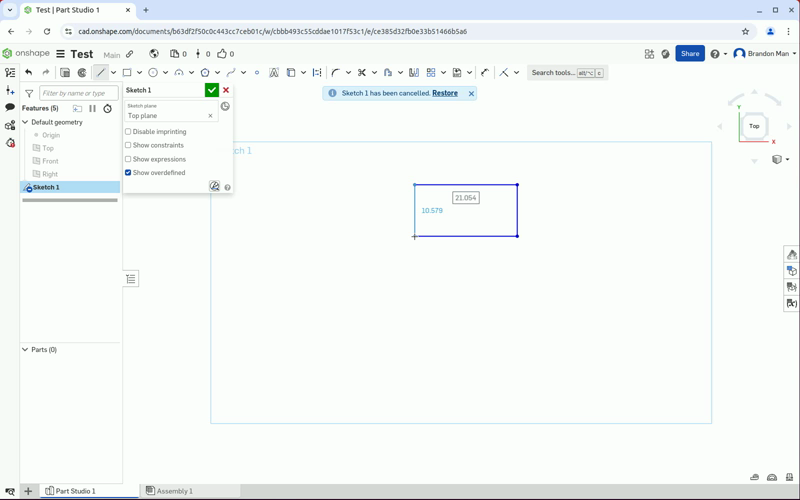
key_up(shift)
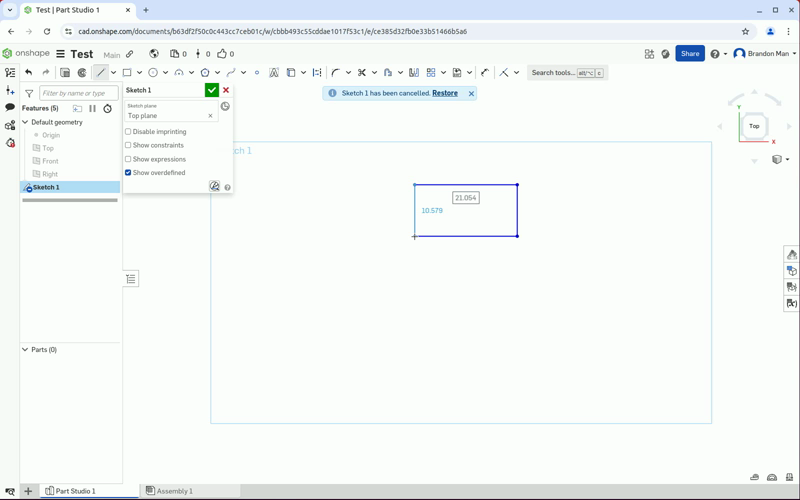
click(414, 236)
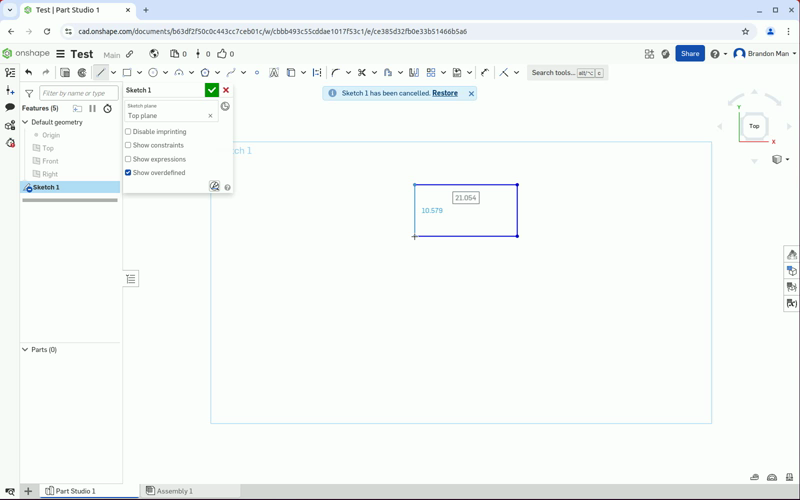
key(esc)
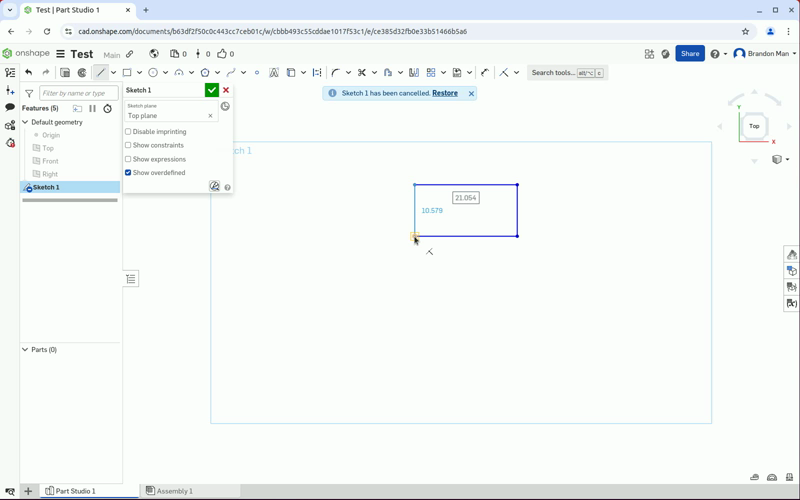
mouse_move(444, 196)
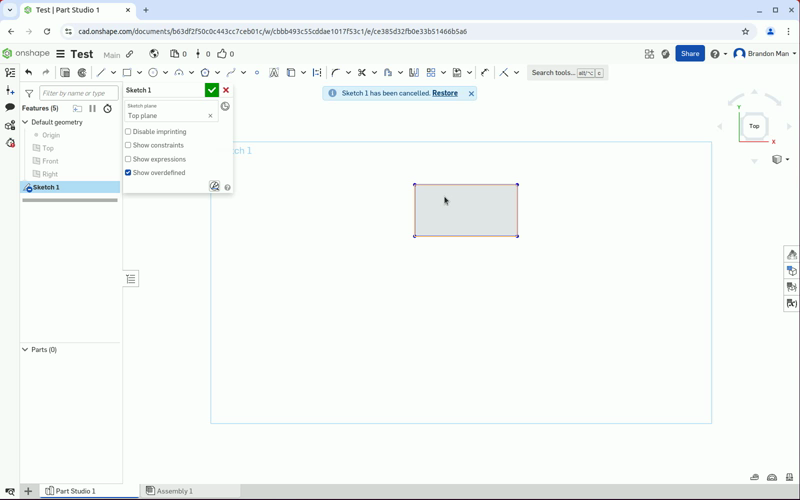
click(444, 196)
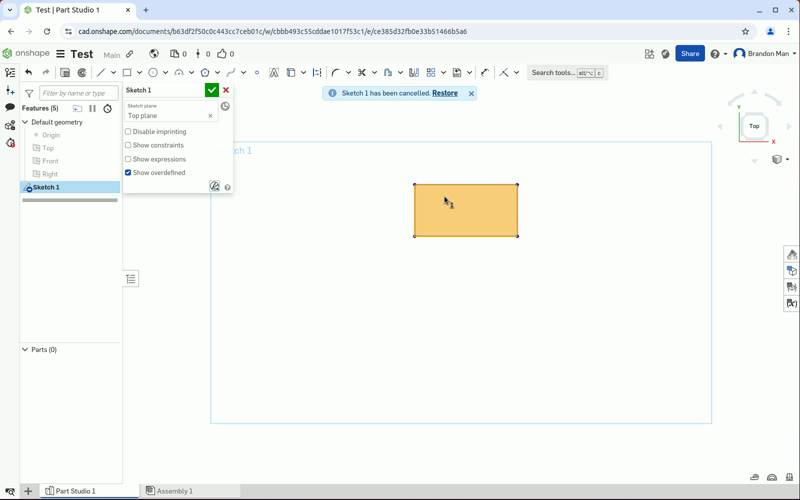
mouse_move(73, 352)
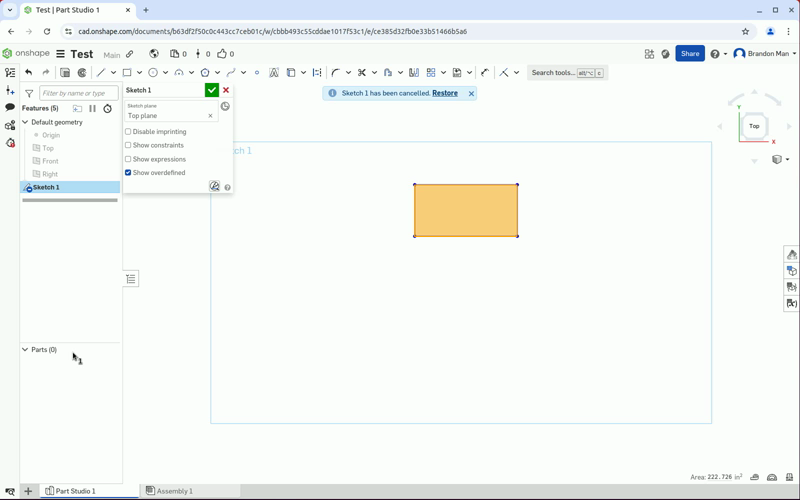
key(shift+y)
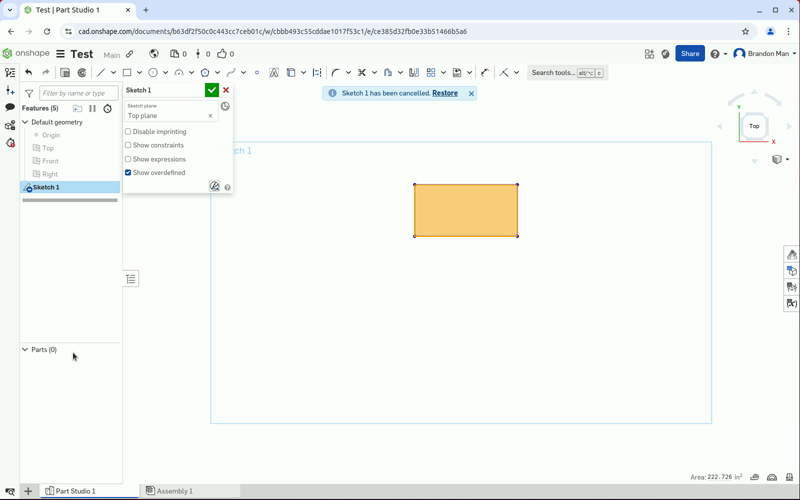
key(shift+e)
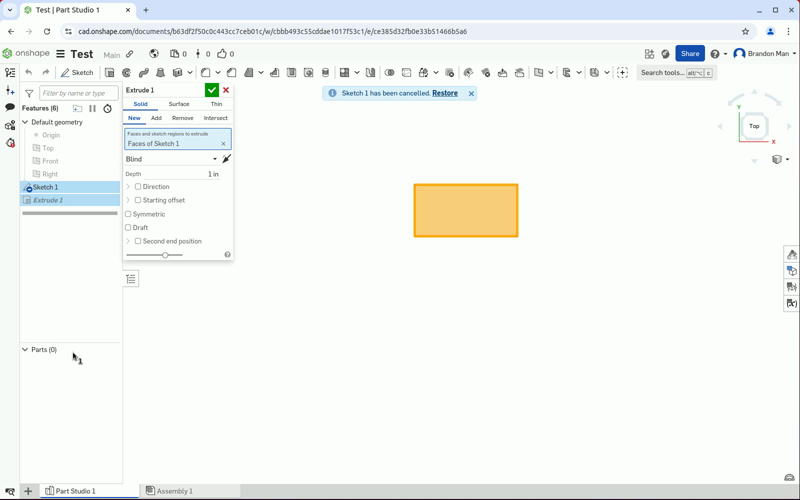
mouse_move(143, 106)
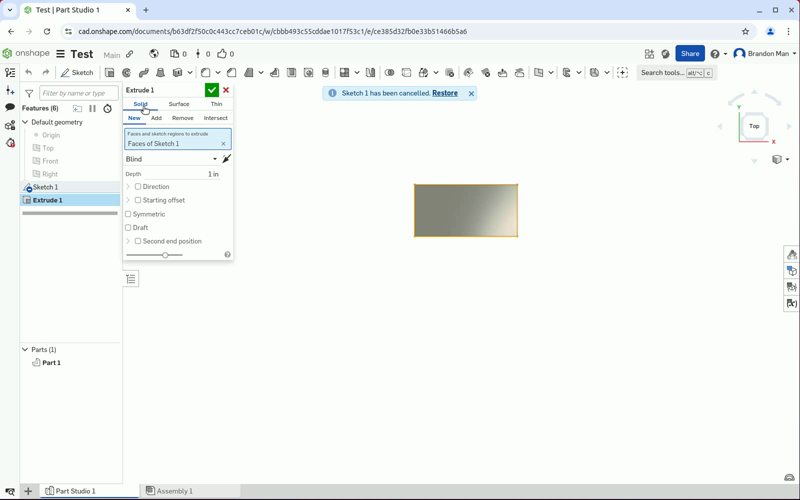
click(143, 106)
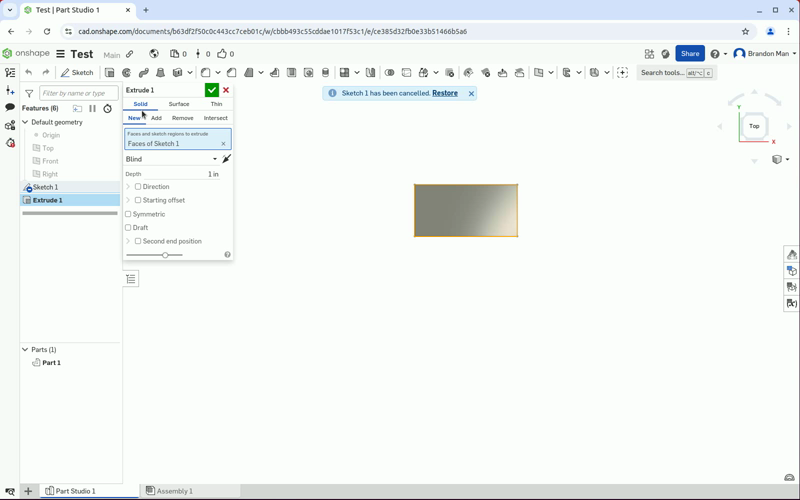
mouse_move(137, 120)
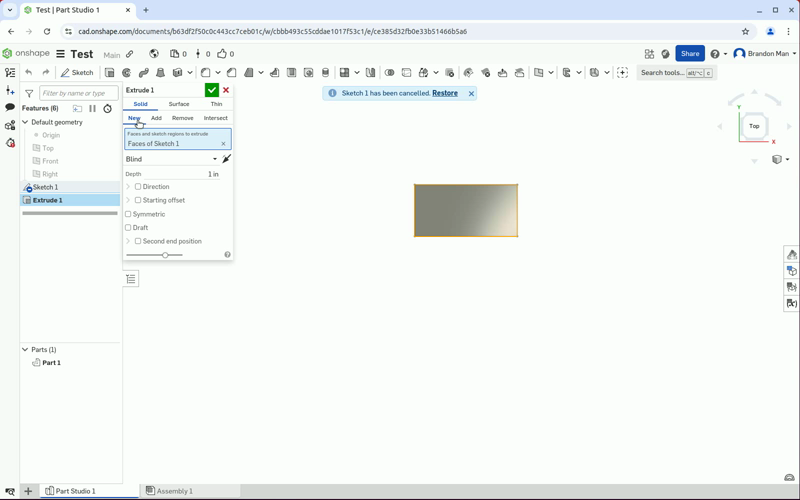
click(137, 120)
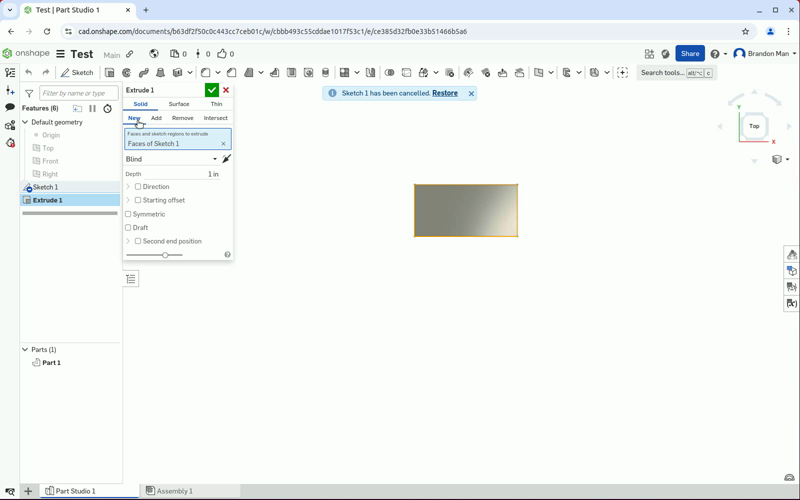
key(tab, 4)
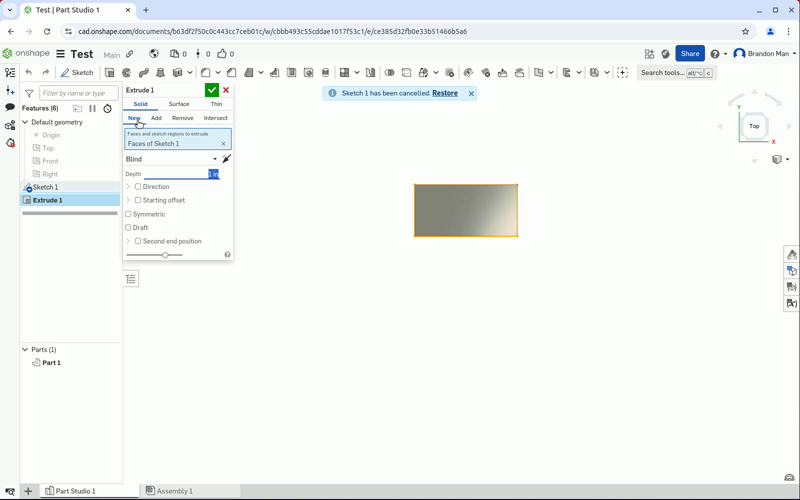
text(10.591)
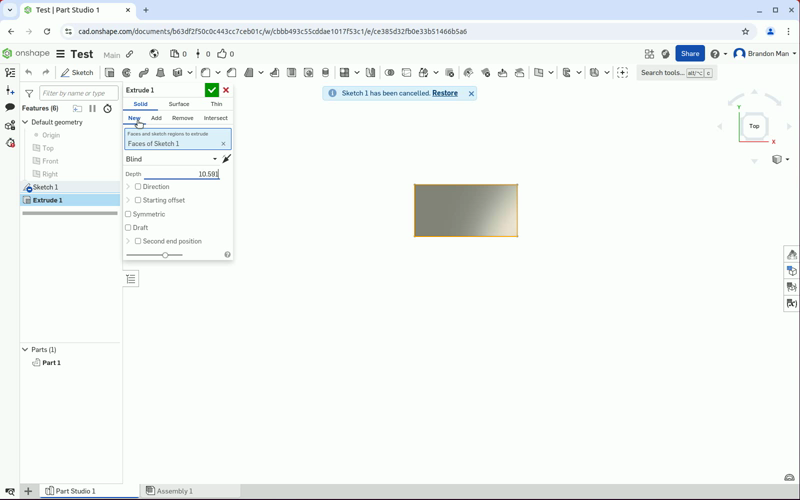
key(enter)
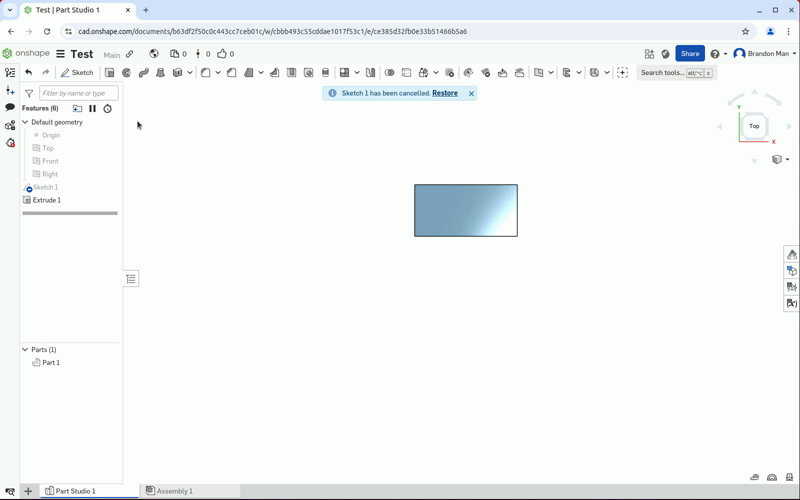
key(shift+h)
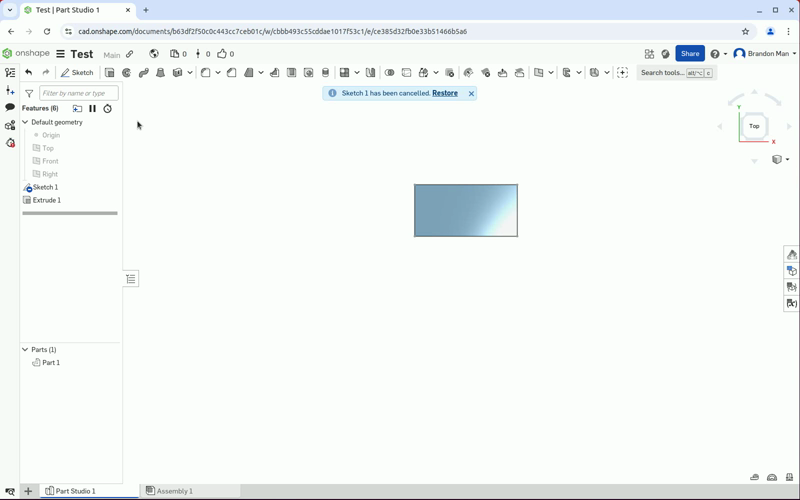
key(shift+h)
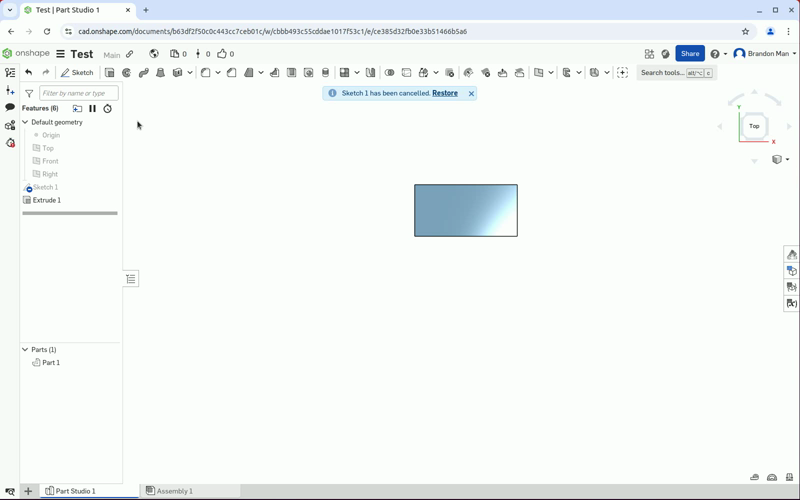
mouse_move(73, 189)
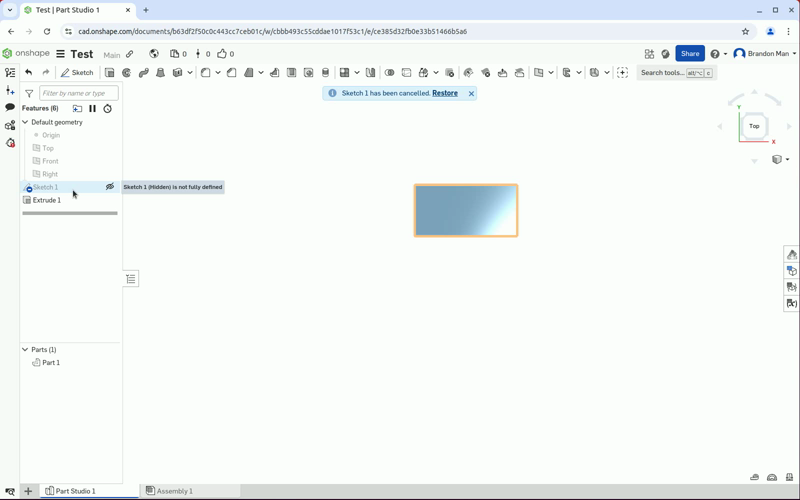
click(73, 189)
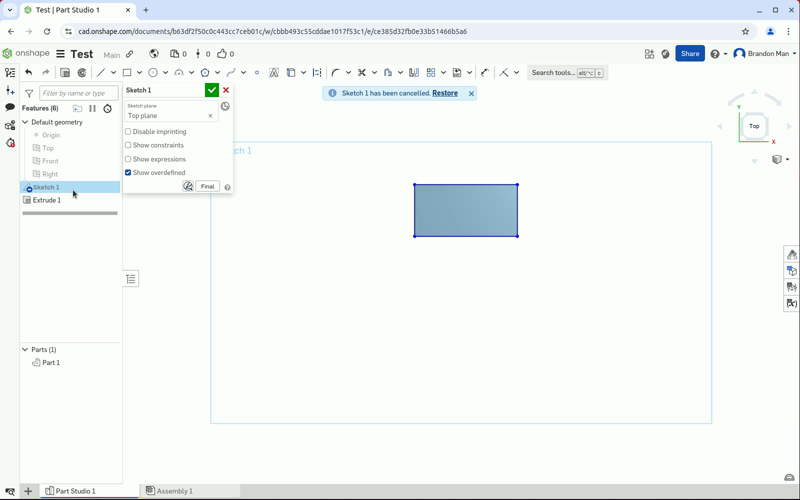
mouse_move(229, 92)
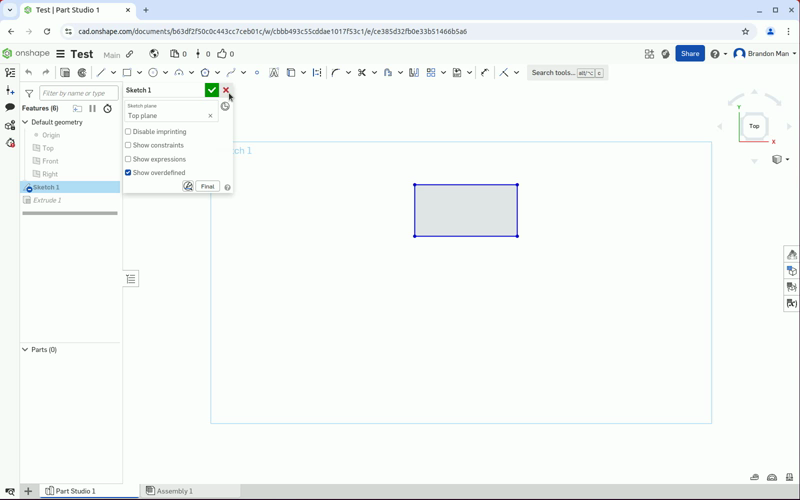
click(229, 92)
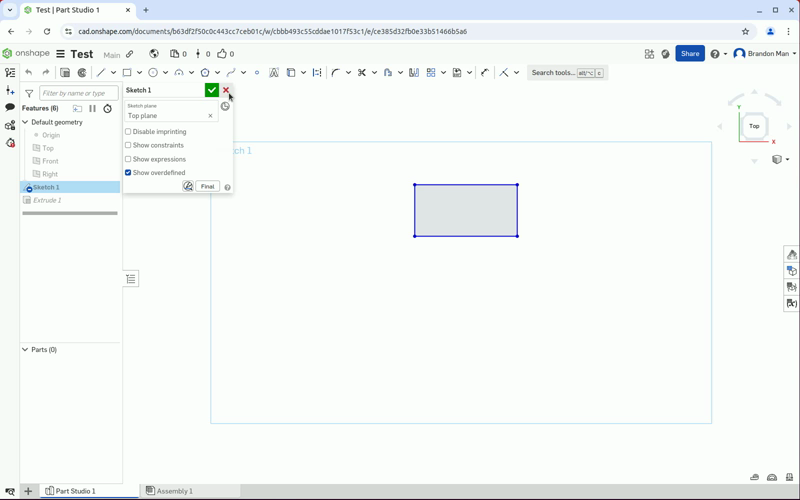
key(shift+s)
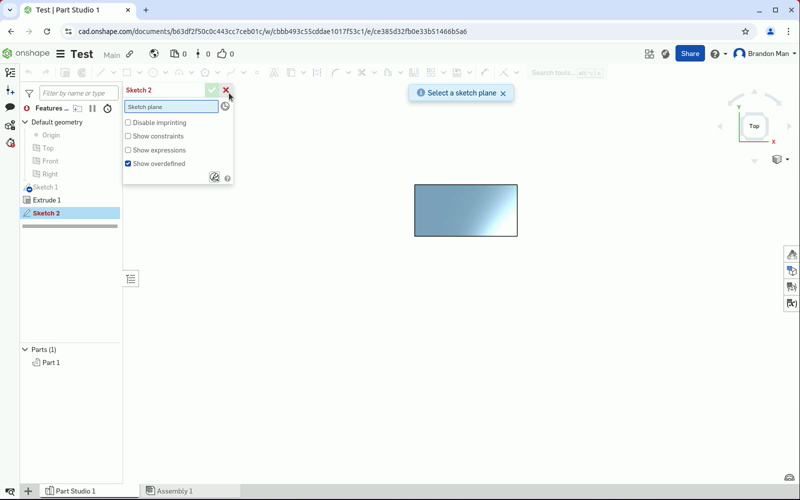
mouse_move(73, 150)
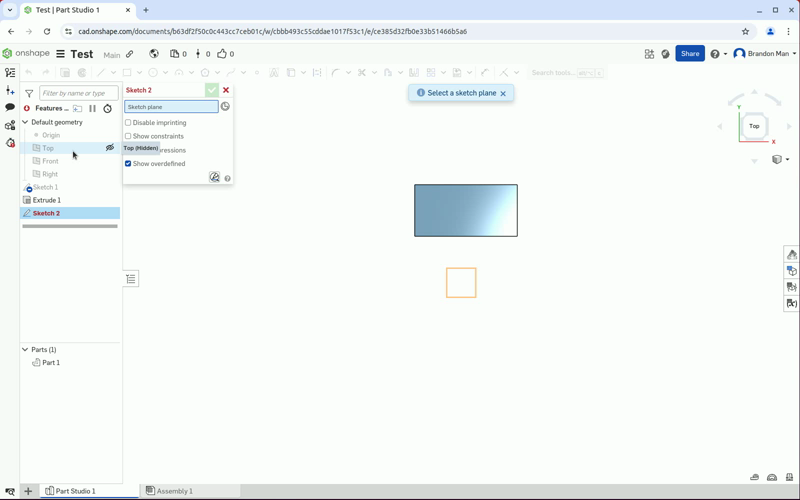
click(73, 150)
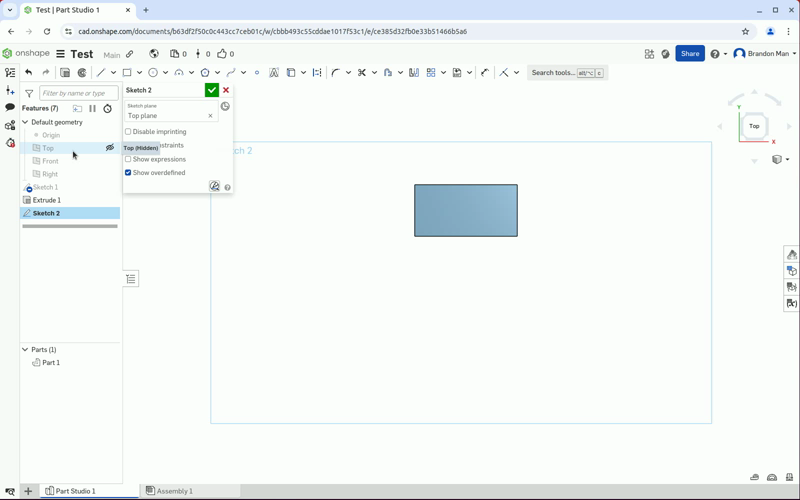
mouse_move(73, 352)
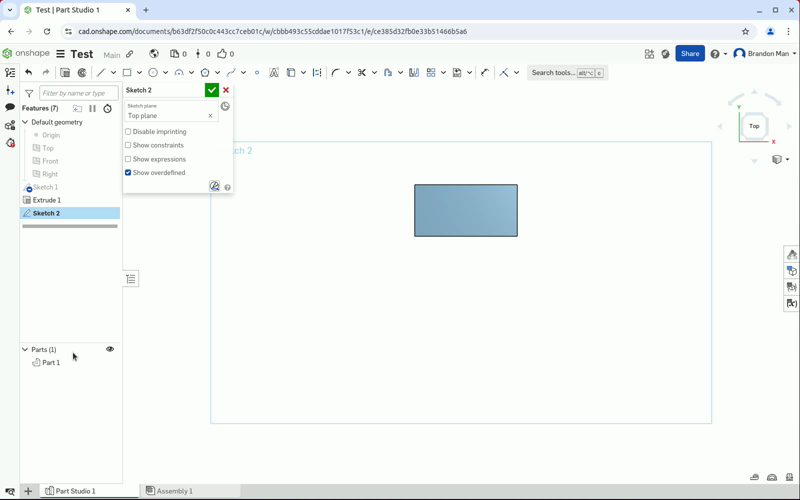
key(y)
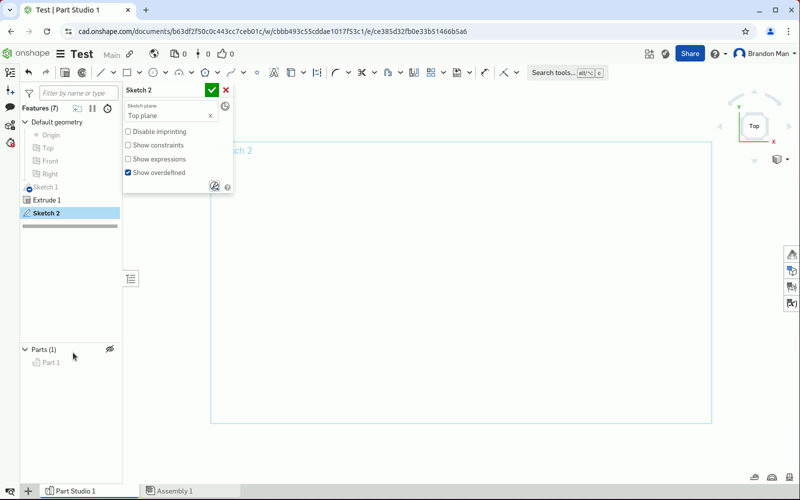
key(l)
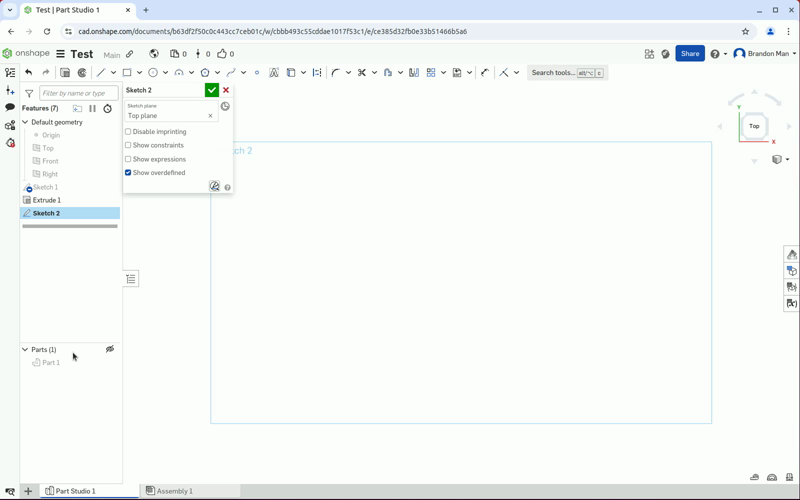
key_down(shift)
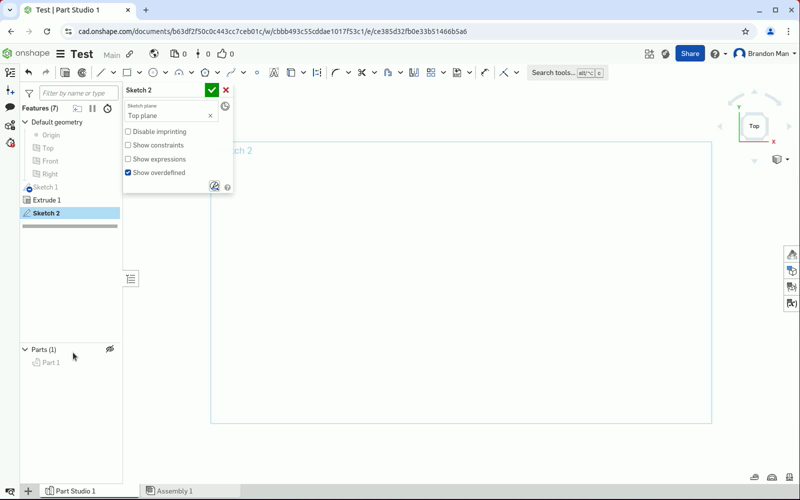
mouse_move(364, 257)
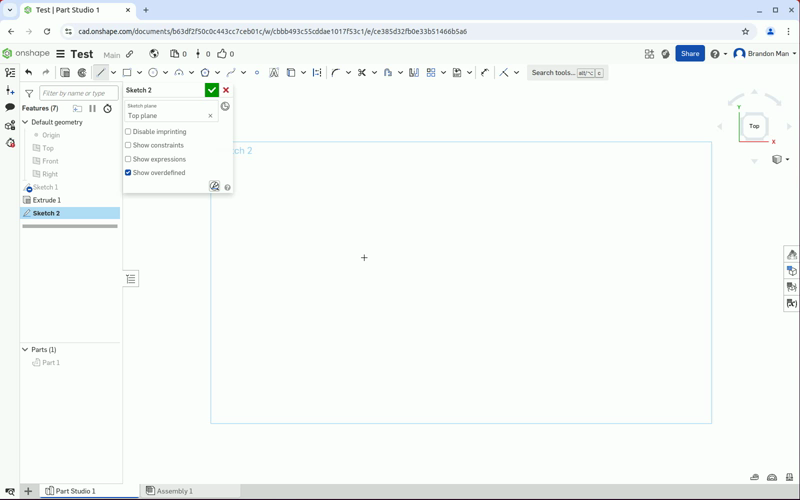
click(364, 257)
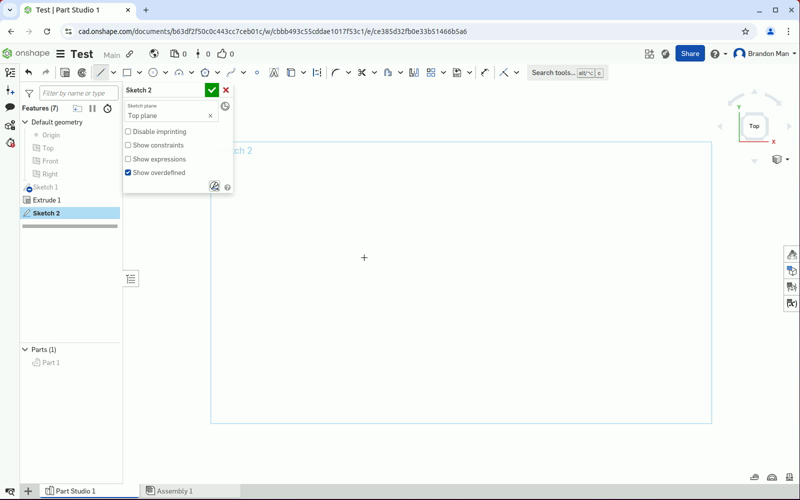
key_up(shift)
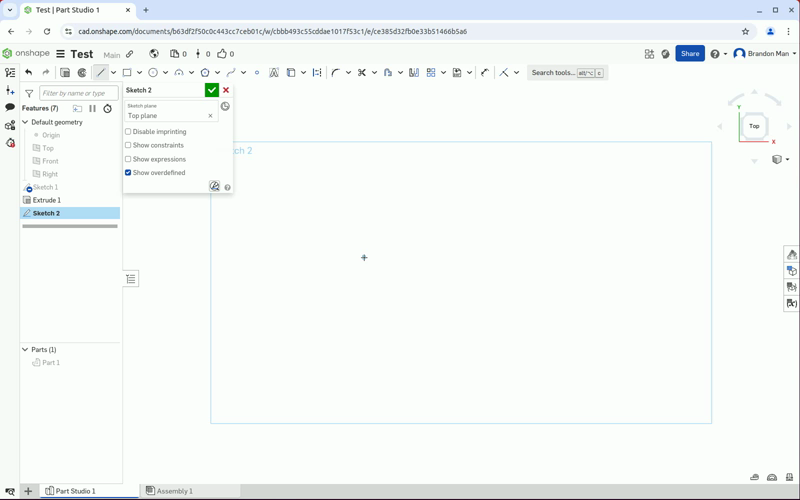
key_down(shift)
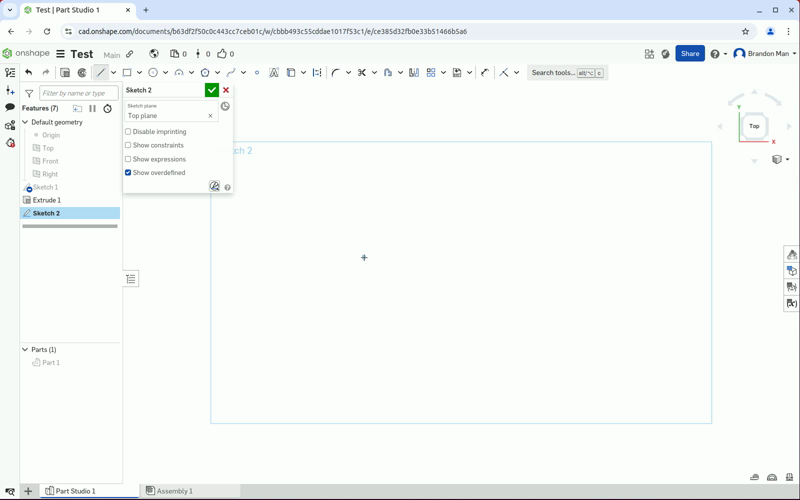
mouse_move(568, 257)
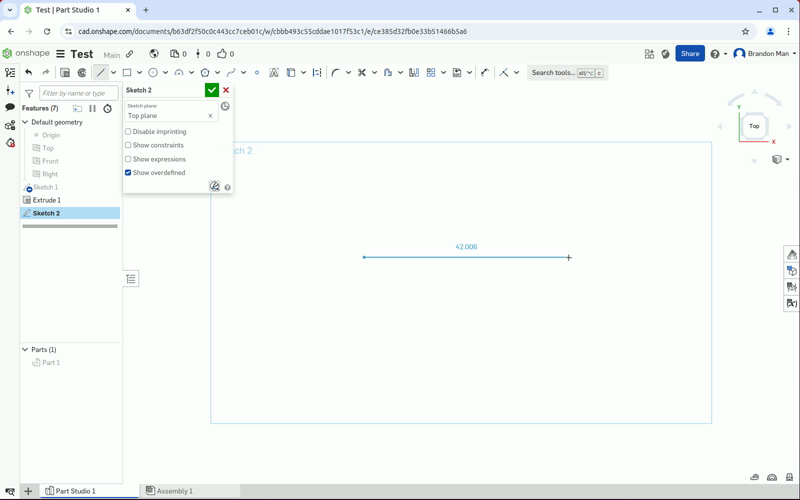
click(568, 257)
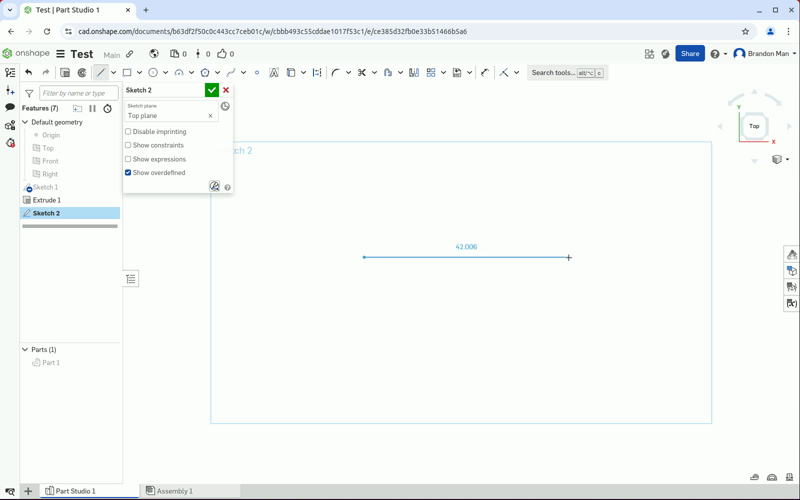
key_up(shift)
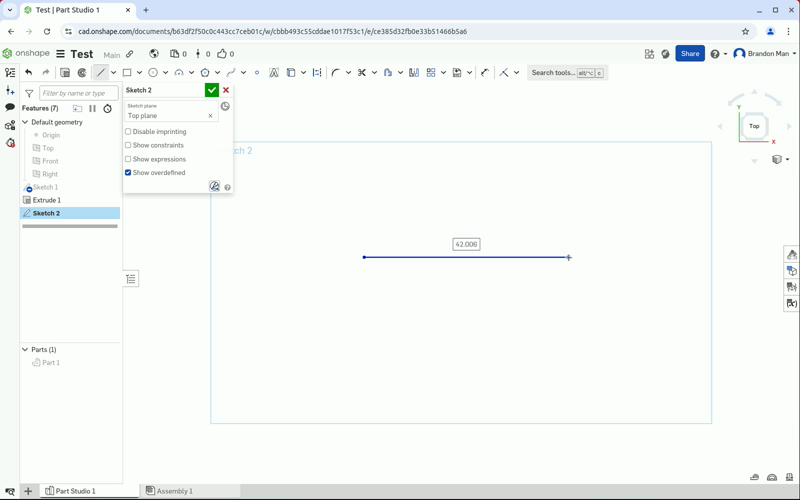
key_down(shift)
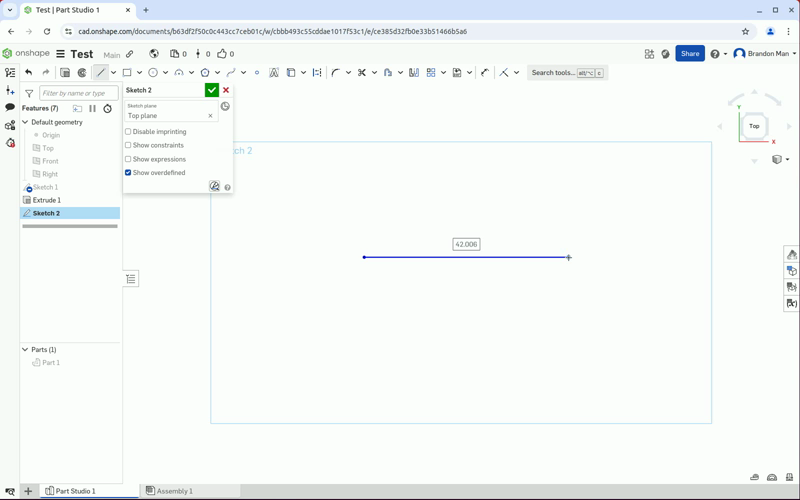
mouse_move(589, 257)
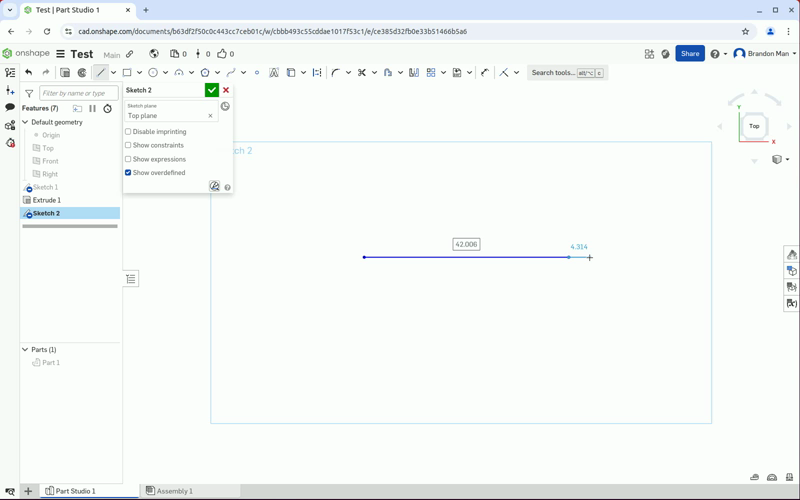
mouse_move(568, 235)
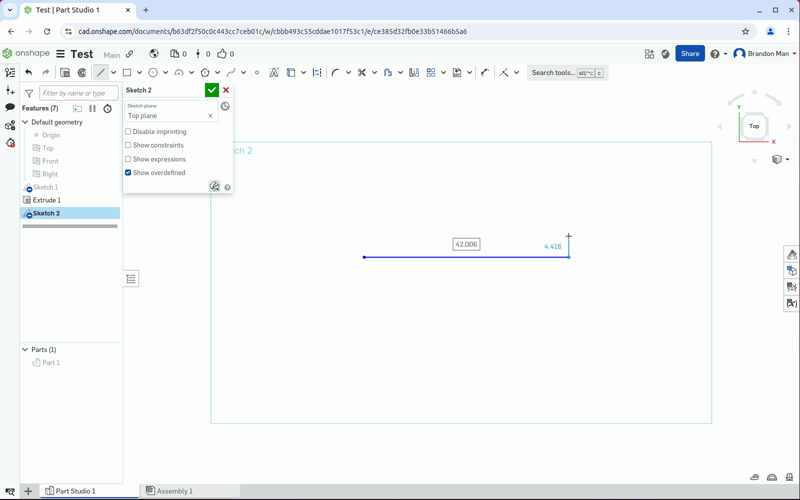
click(568, 235)
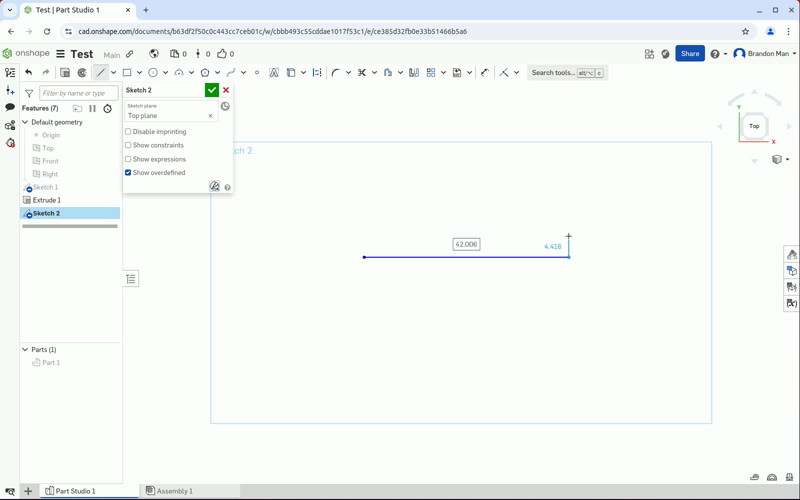
key_up(shift)
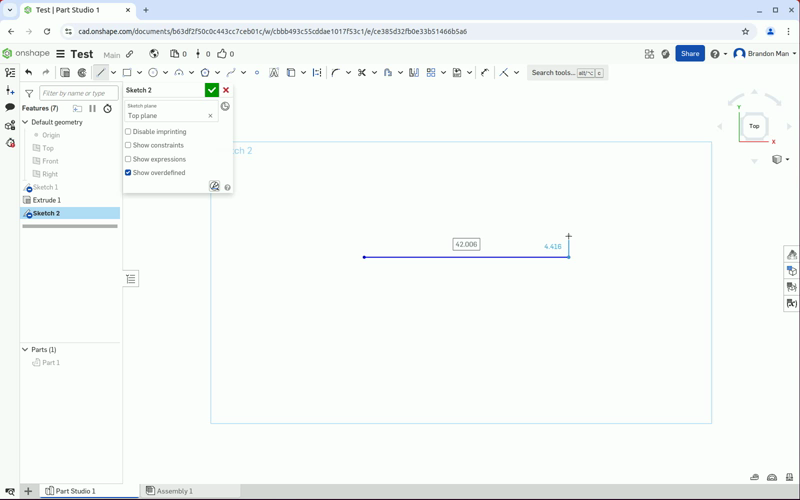
key_down(shift)
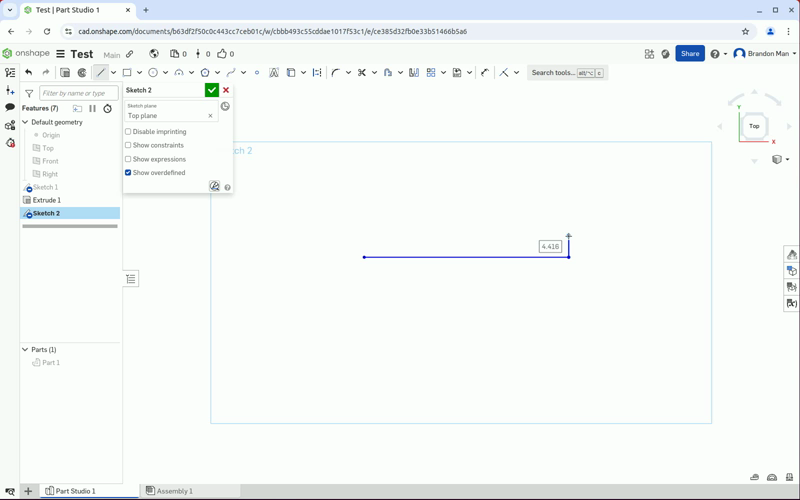
mouse_move(589, 235)
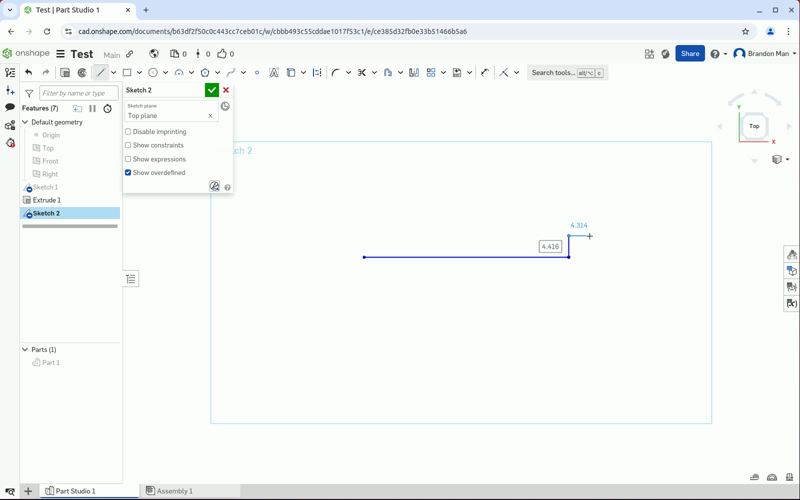
mouse_move(517, 235)
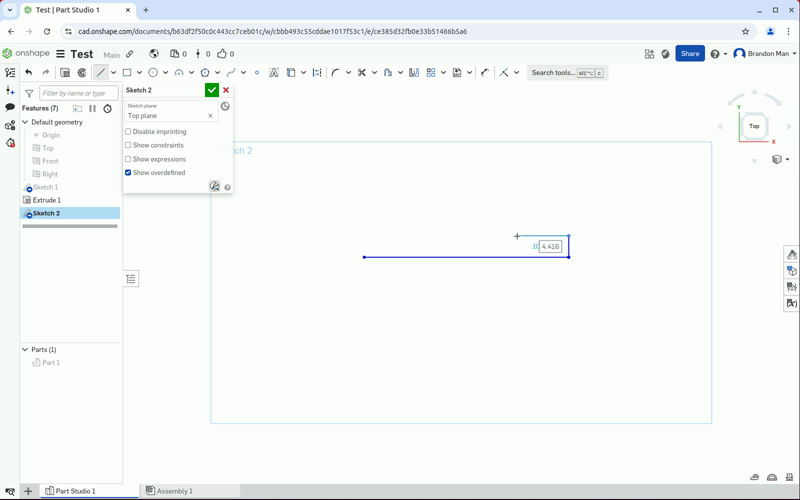
click(517, 235)
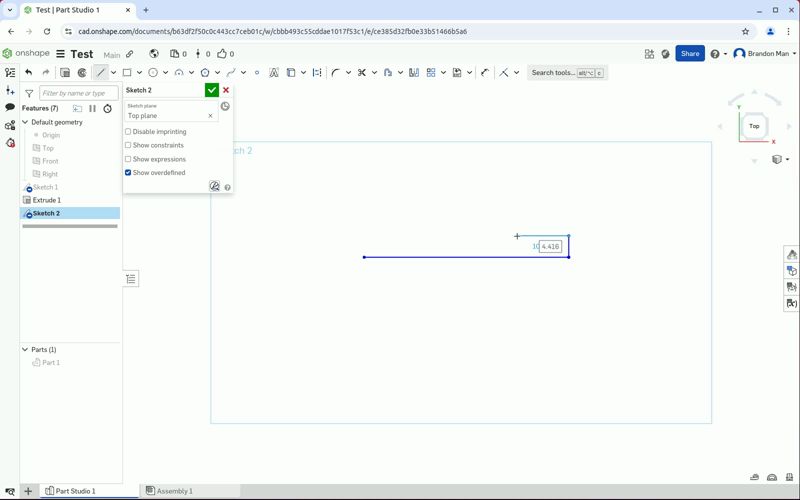
key_up(shift)
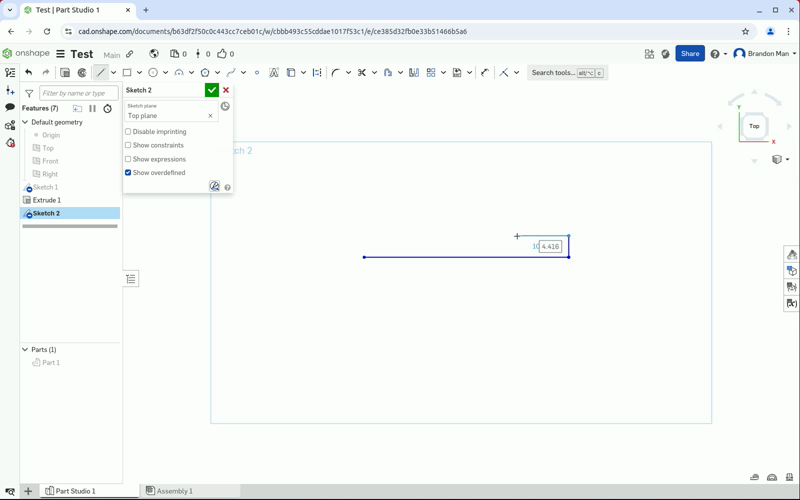
key_down(shift)
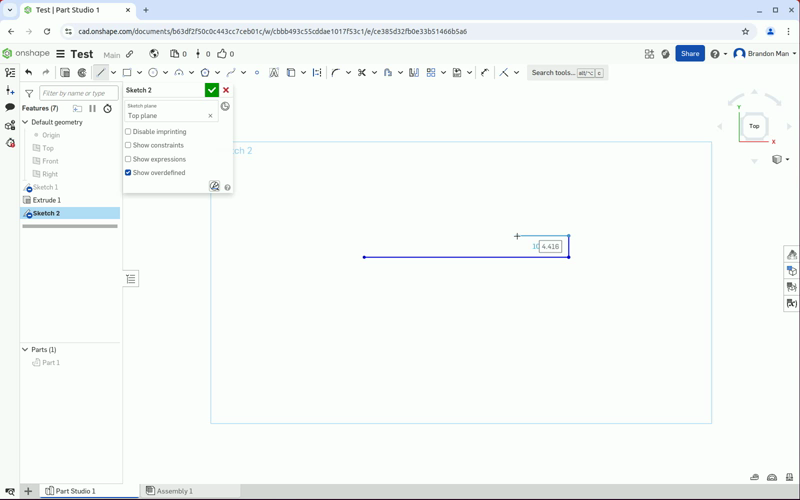
mouse_move(416, 235)
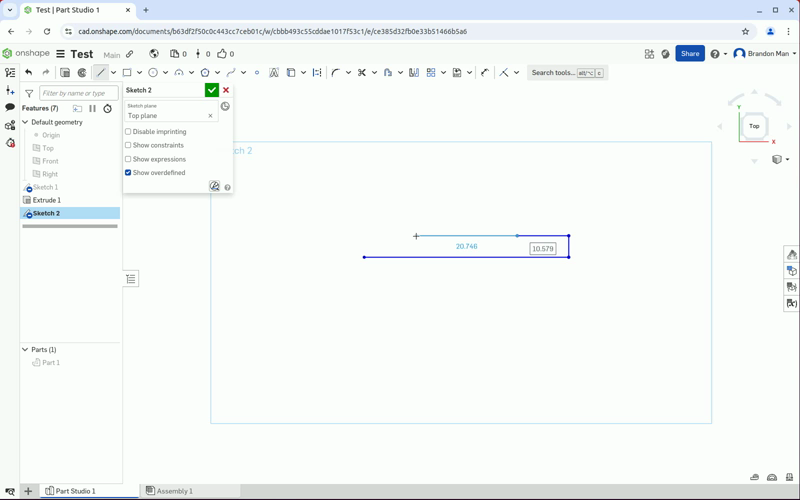
click(416, 235)
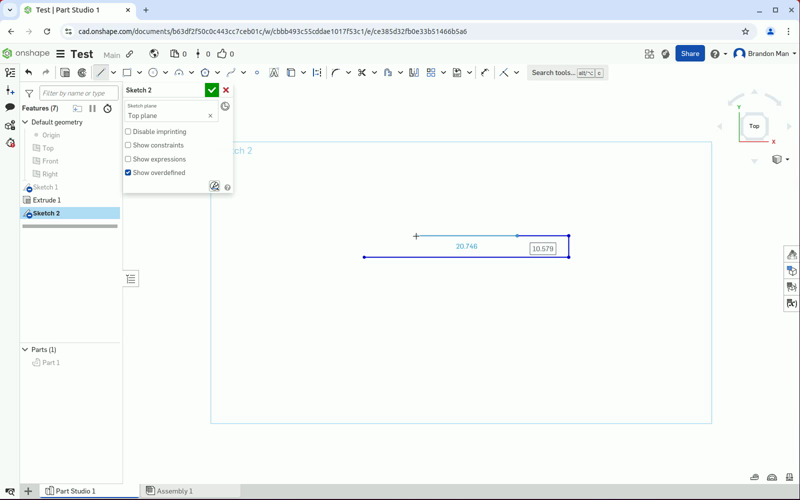
key_up(shift)
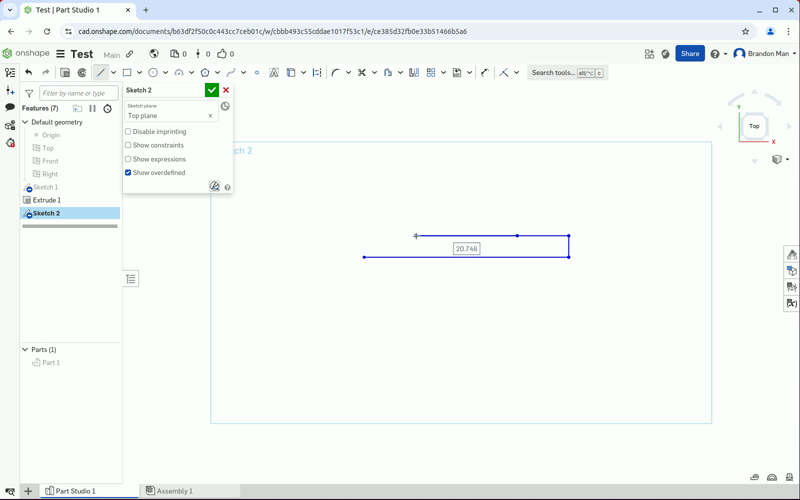
key_down(shift)
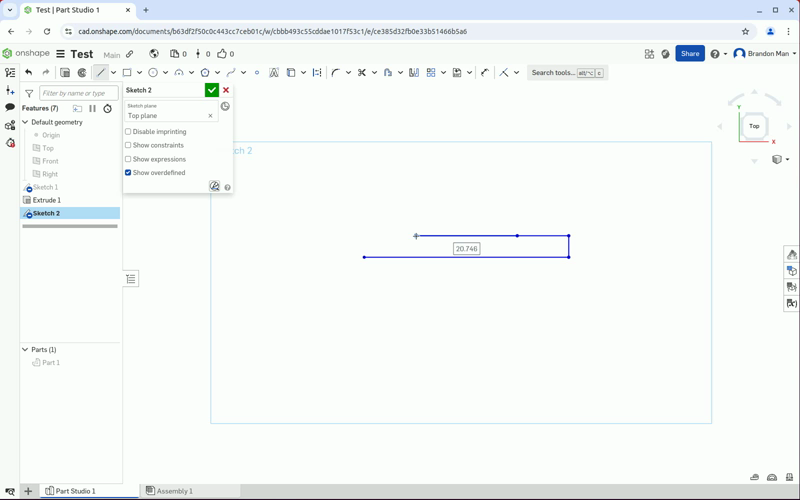
mouse_move(446, 235)
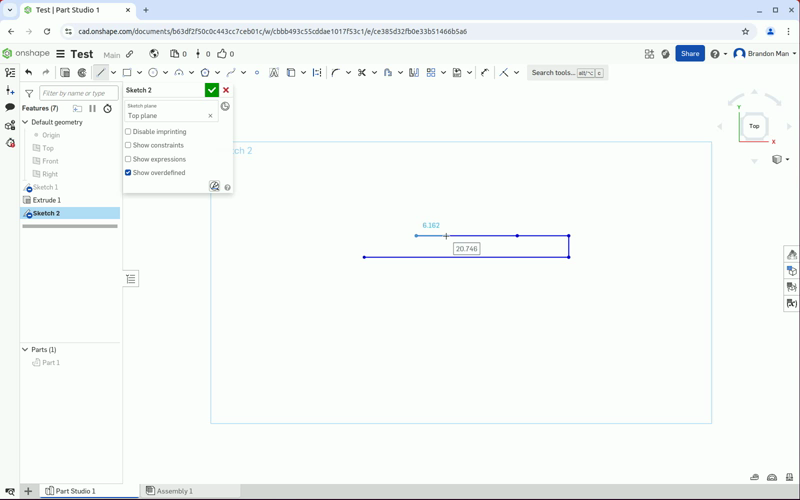
mouse_move(364, 235)
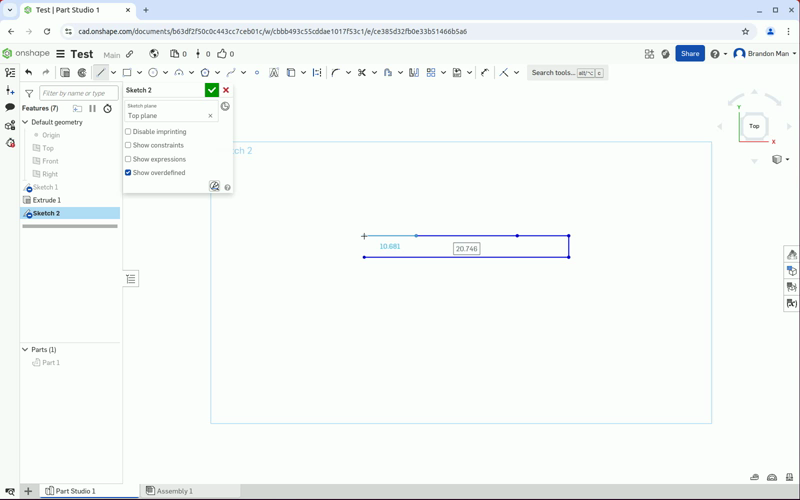
click(364, 235)
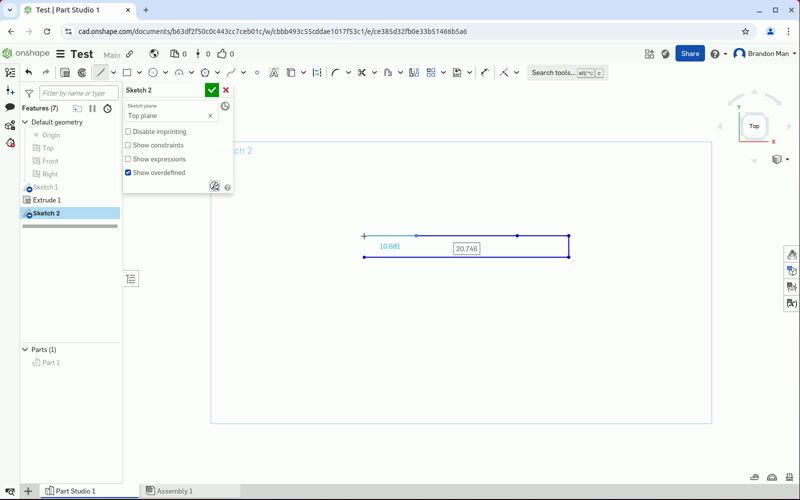
key_up(shift)
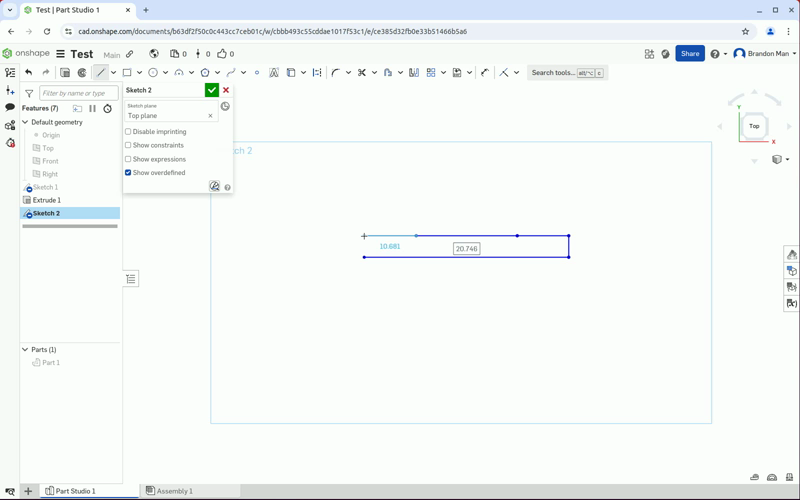
mouse_move(394, 235)
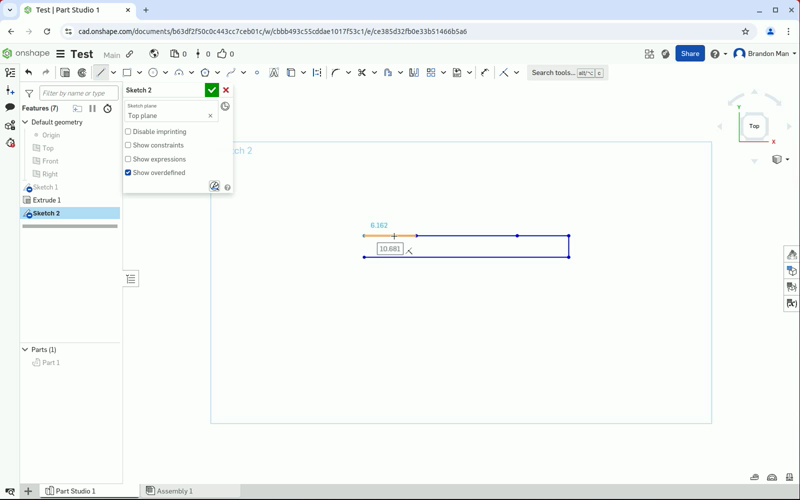
key_down(shift)
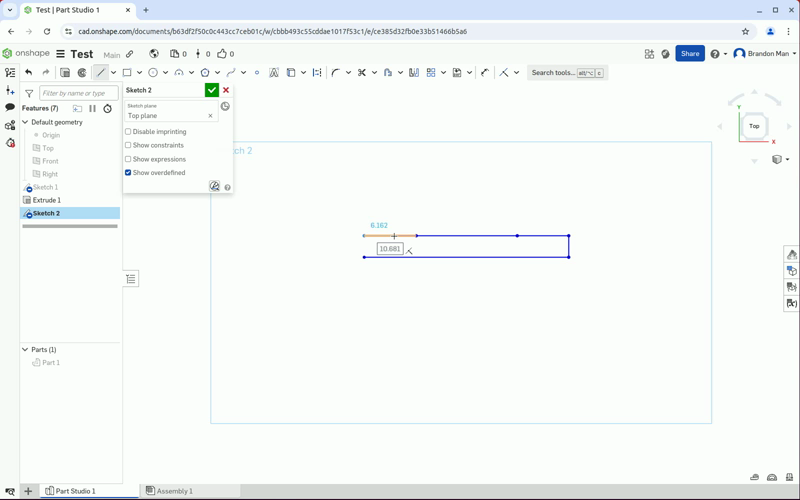
mouse_move(364, 257)
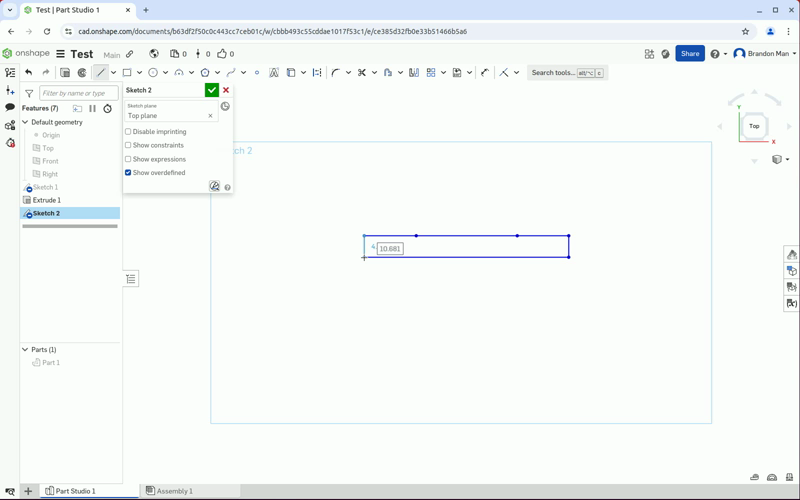
key_up(shift)
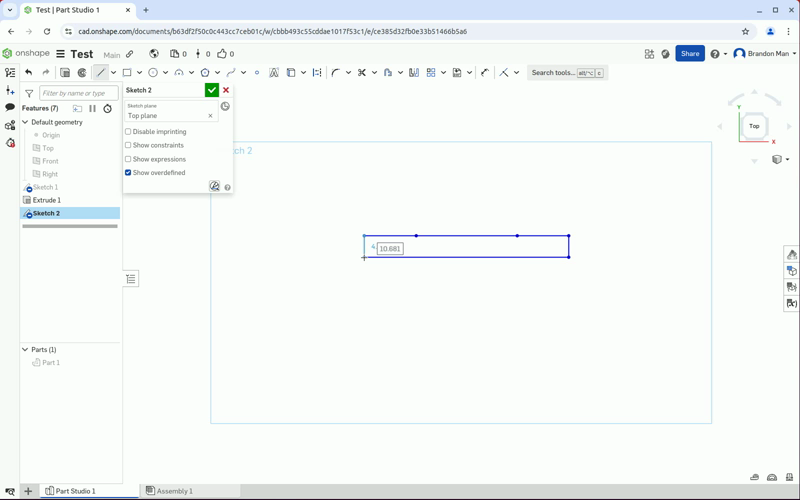
click(364, 257)
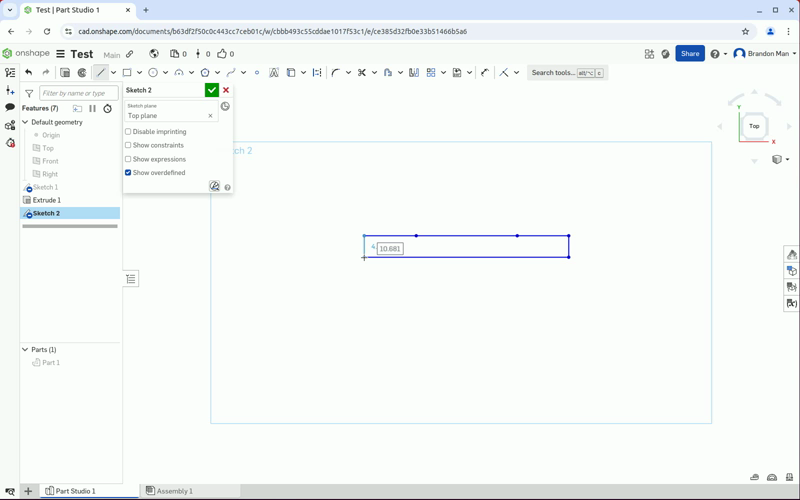
key(esc)
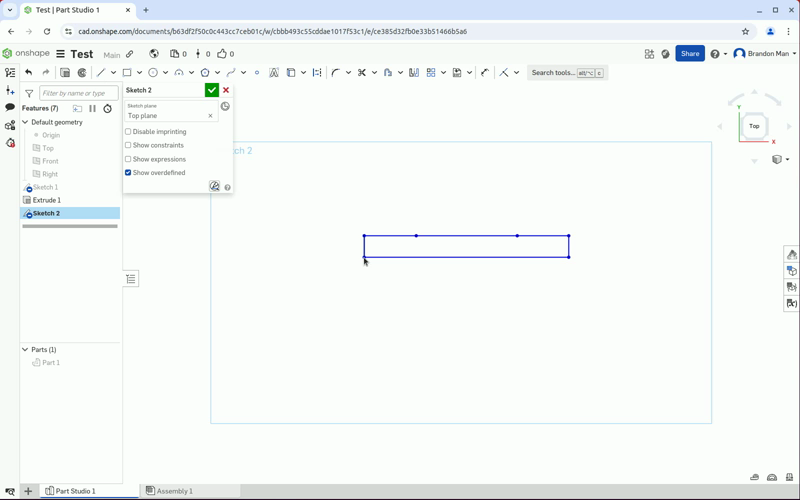
mouse_move(377, 241)
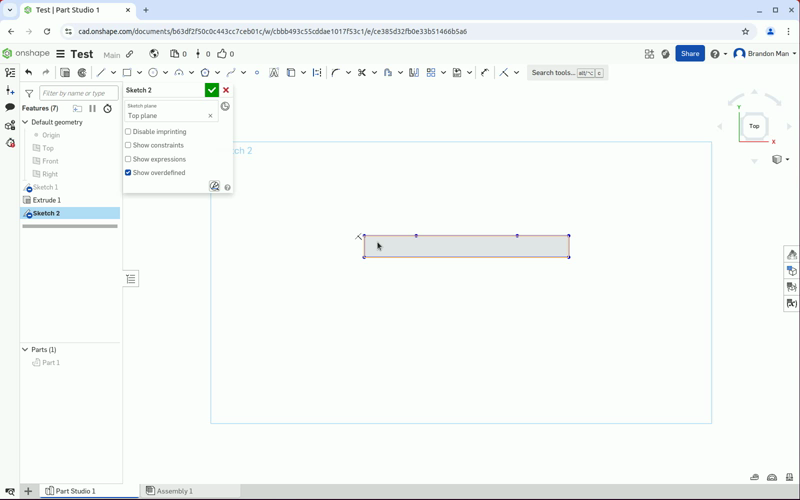
click(377, 241)
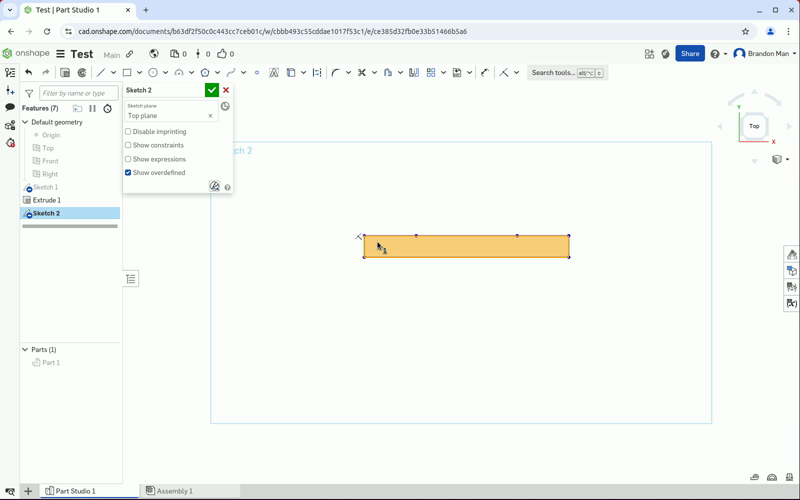
mouse_move(73, 352)
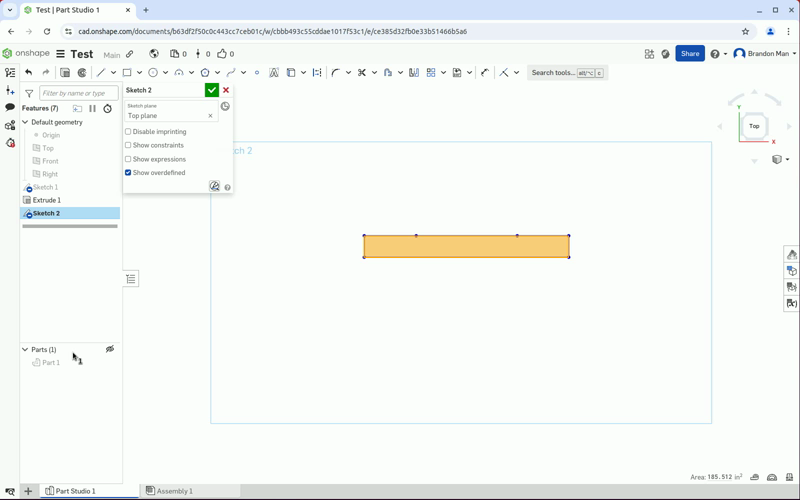
key(shift+y)
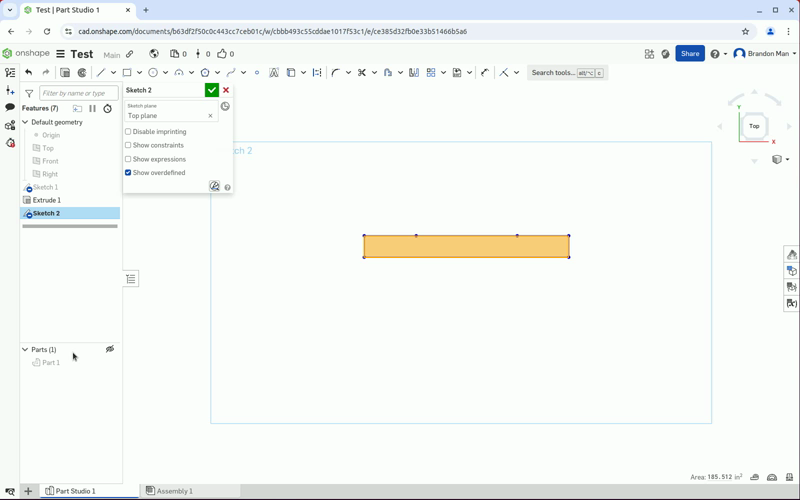
key(shift+e)
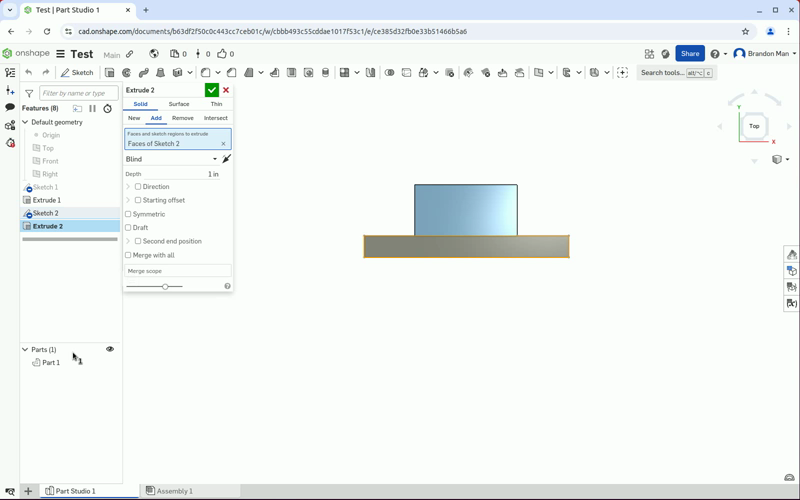
mouse_move(143, 106)
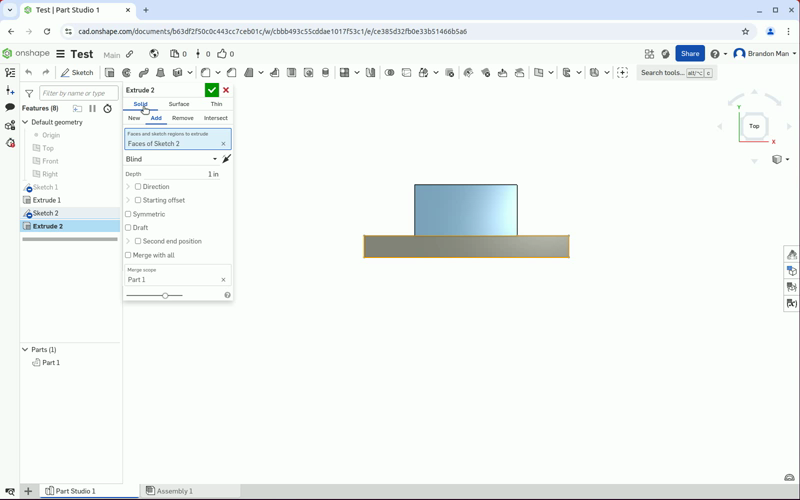
click(143, 106)
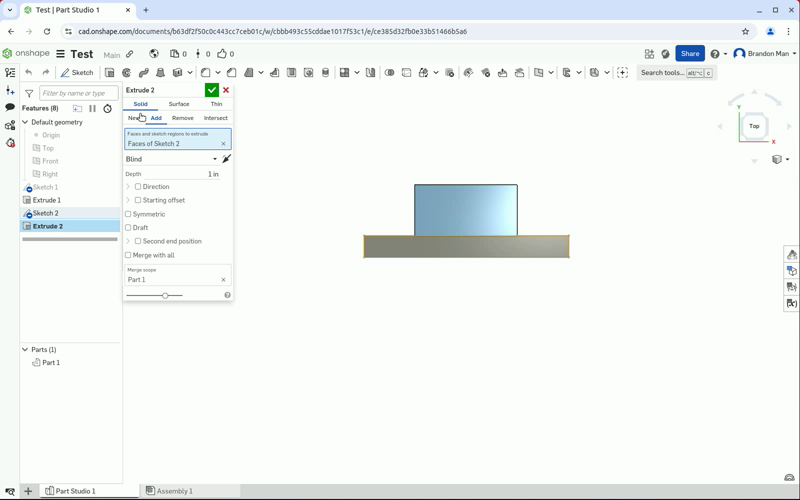
mouse_move(137, 120)
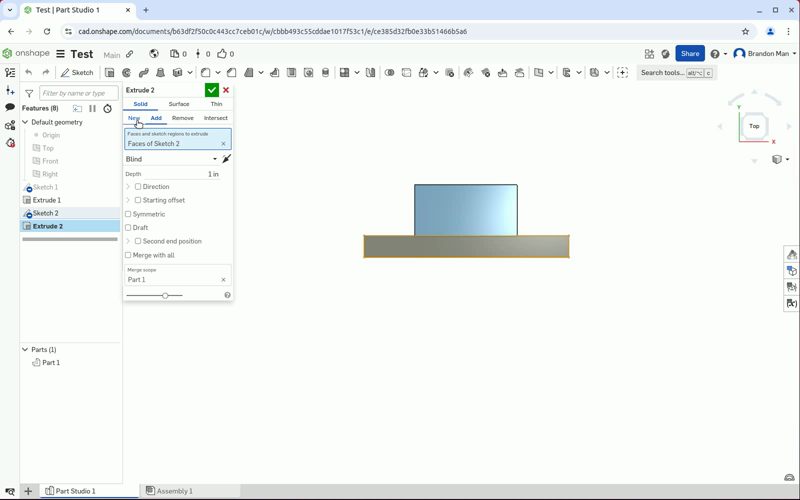
click(137, 120)
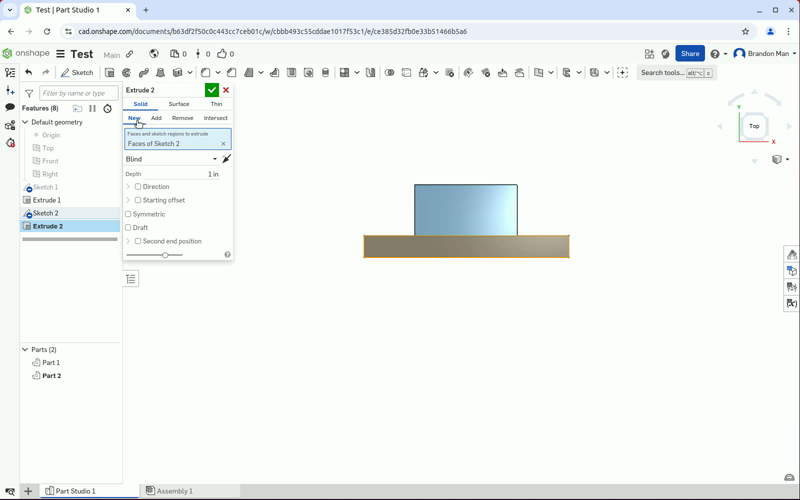
key(tab, 4)
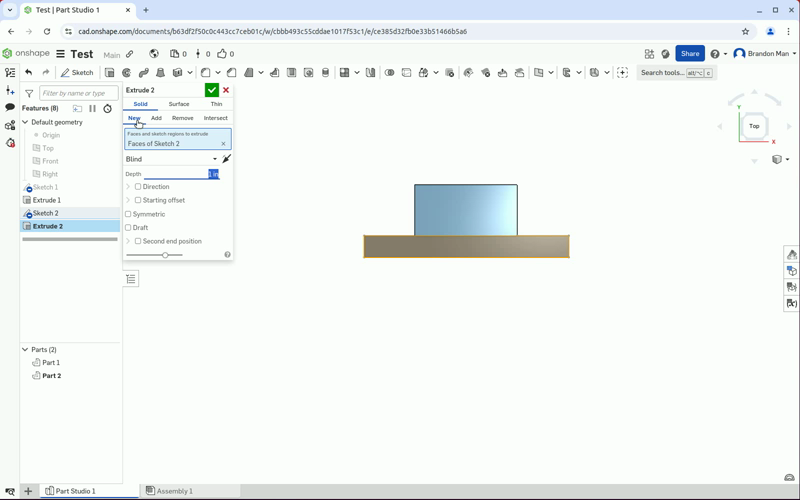
text(23.108)
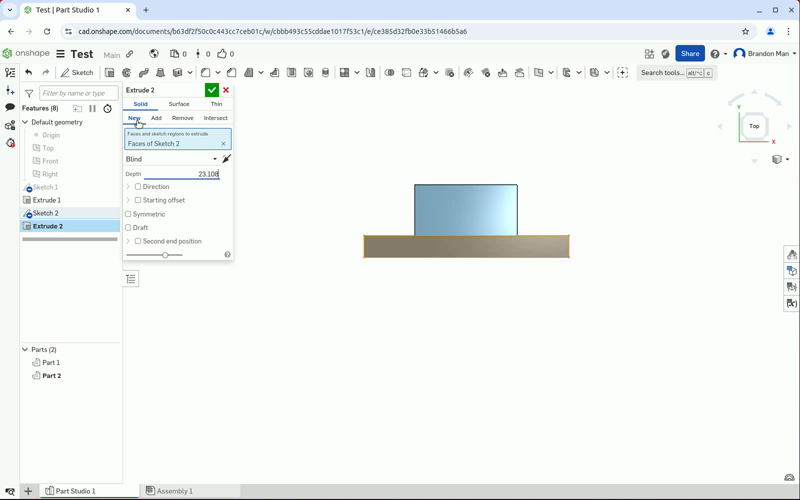
key(enter)
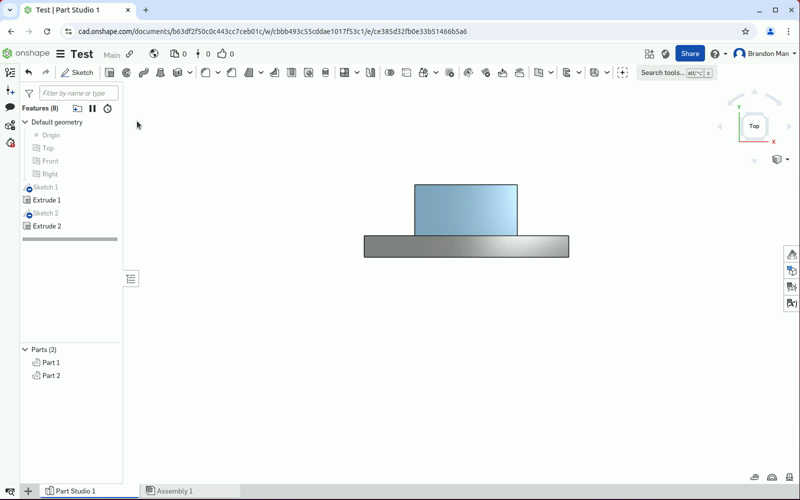
key(shift+h)
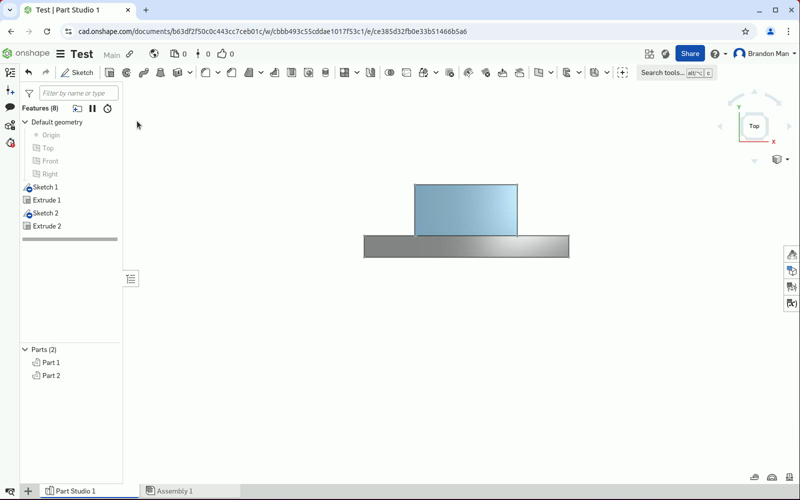
key(shift+h)
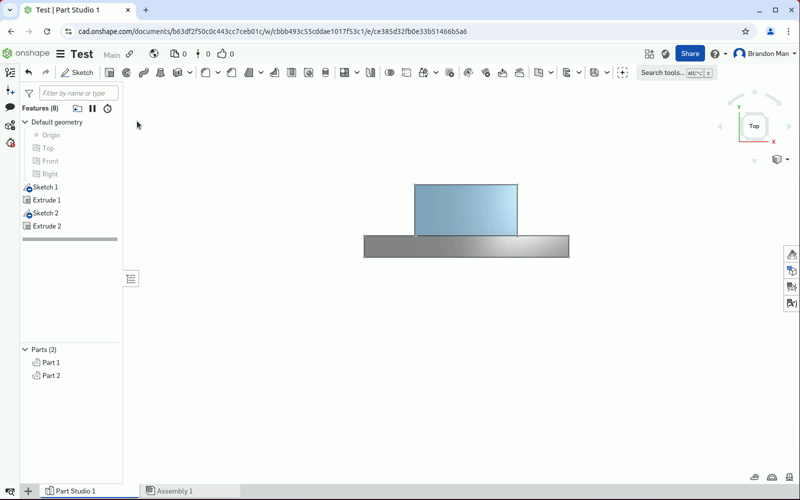
key(shift+7)
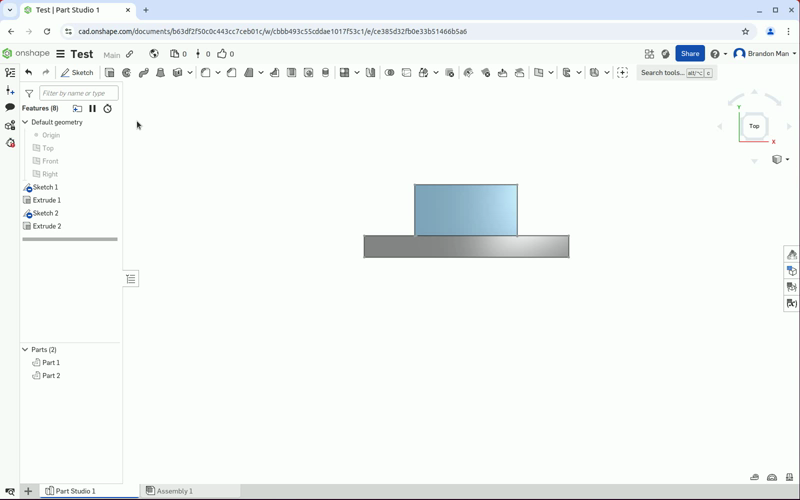
key(up, 3)
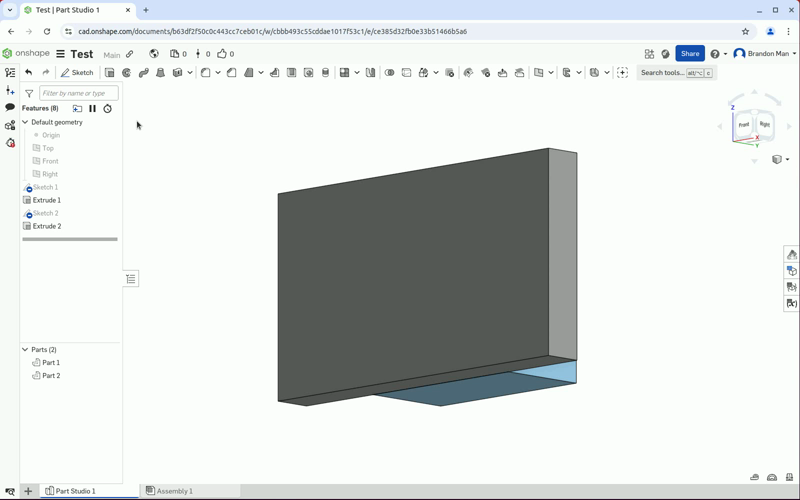
key(left, 3)
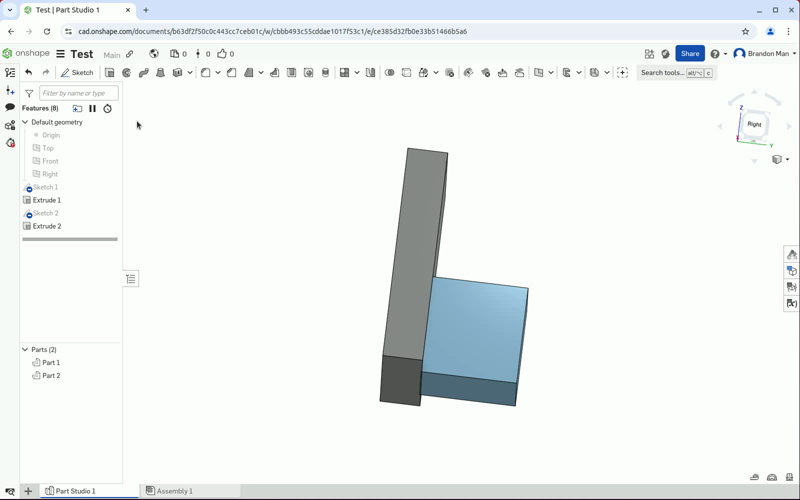
key(right, 3)
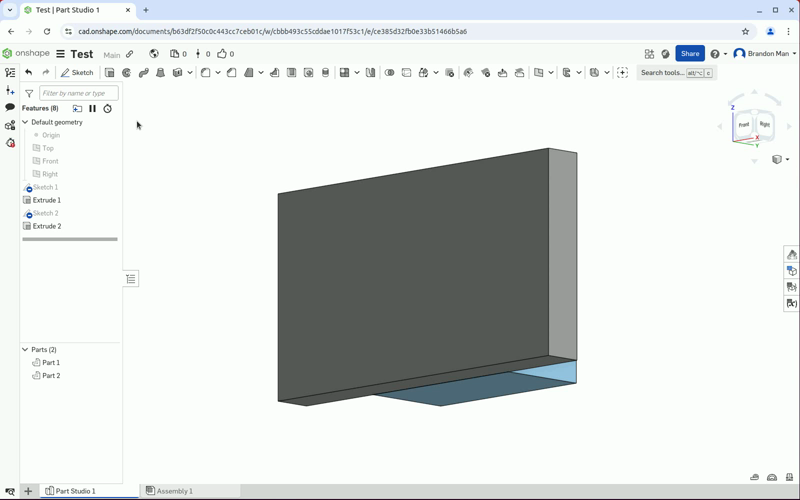
key(down, 3)
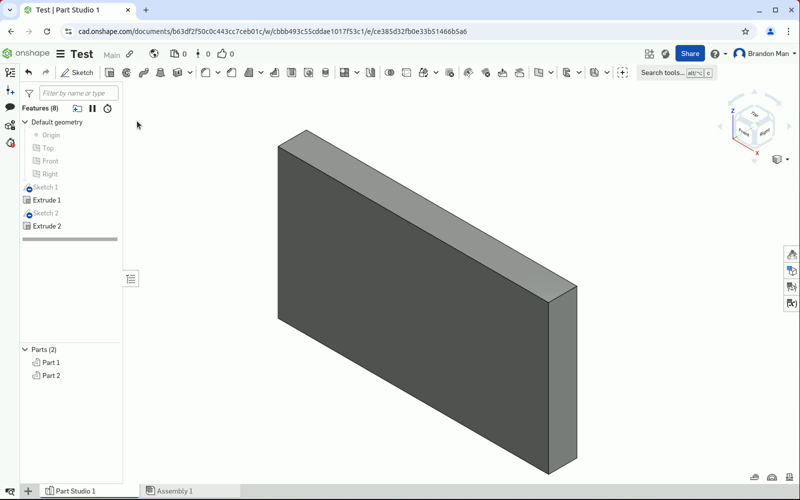
mouse_move(73, 189)
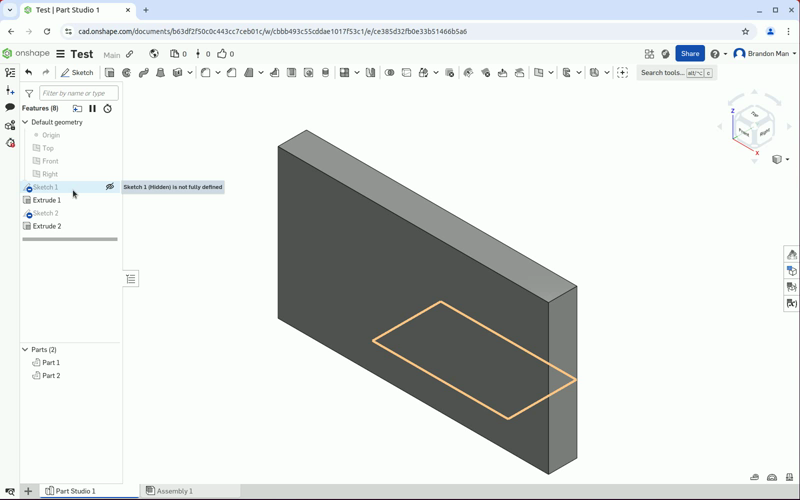
click(73, 189)